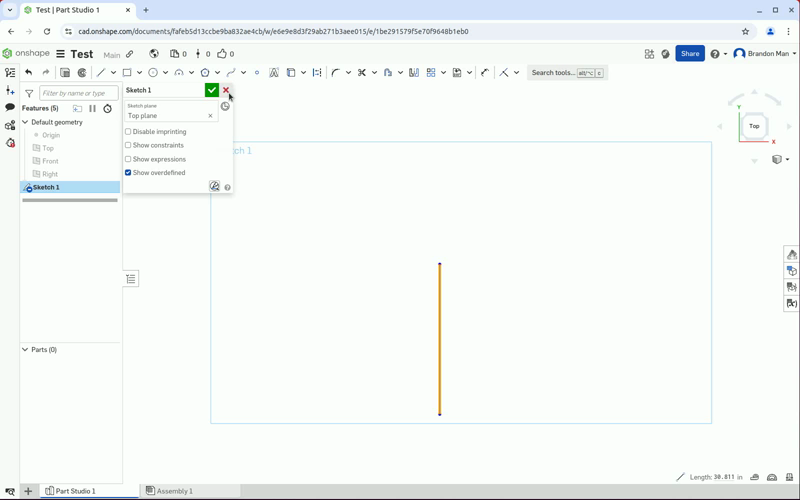
key(shift+h)
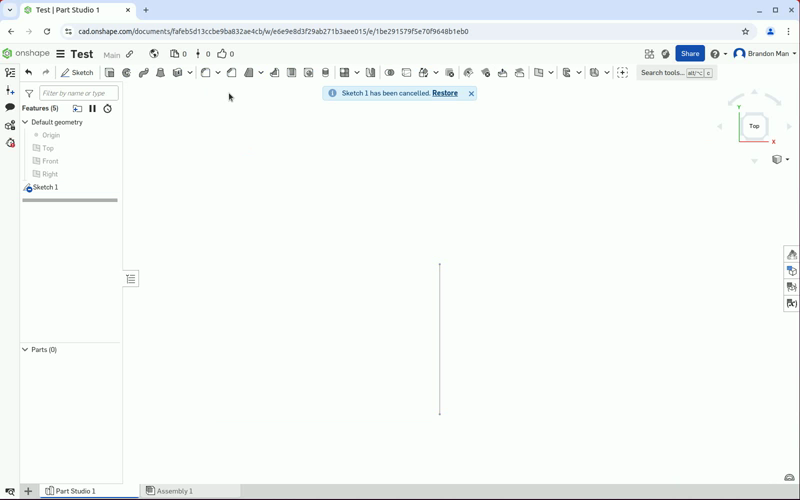
key(shift+s)
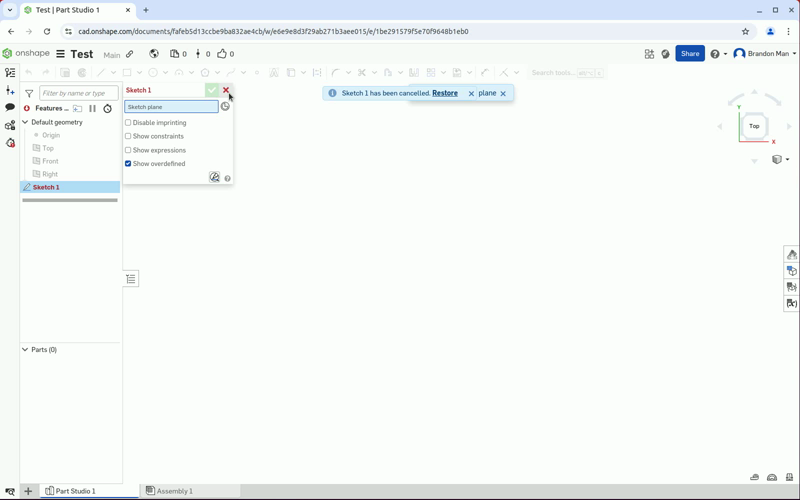
mouse_move(73, 150)
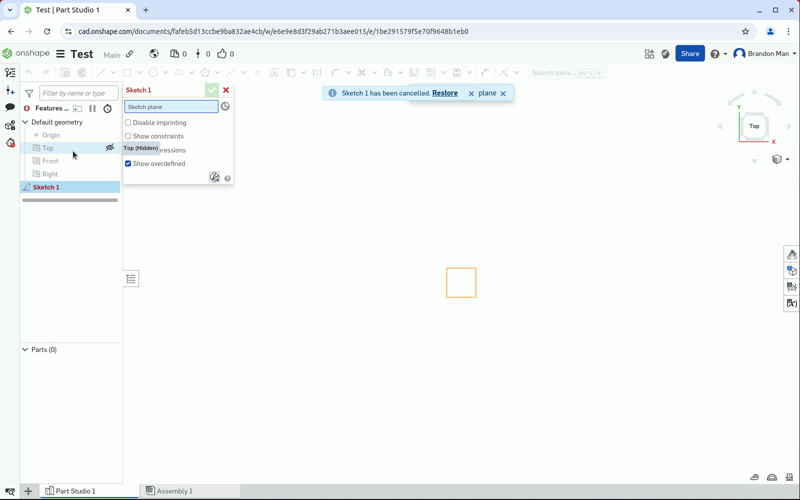
click(73, 150)
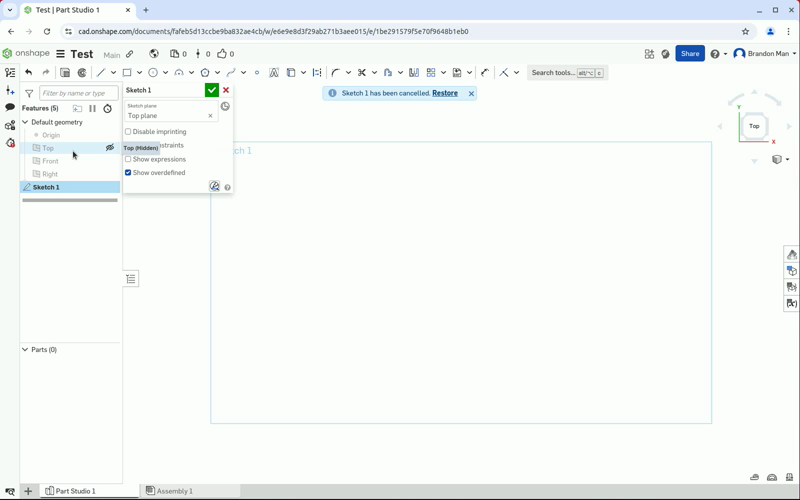
mouse_move(73, 352)
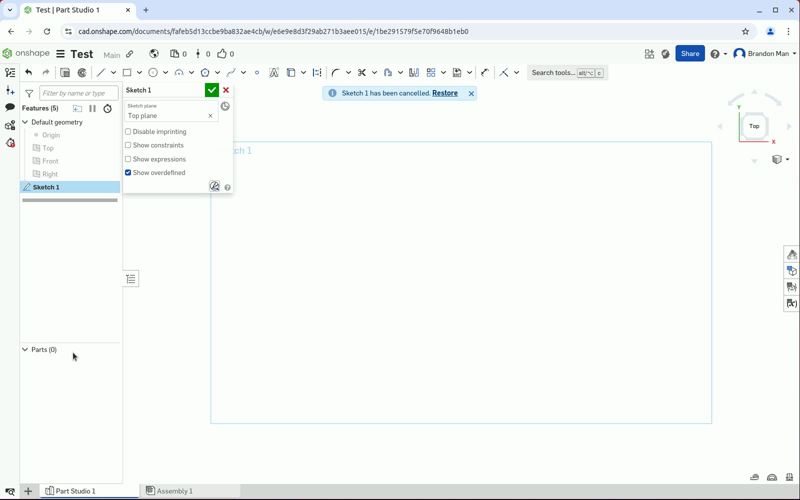
key(y)
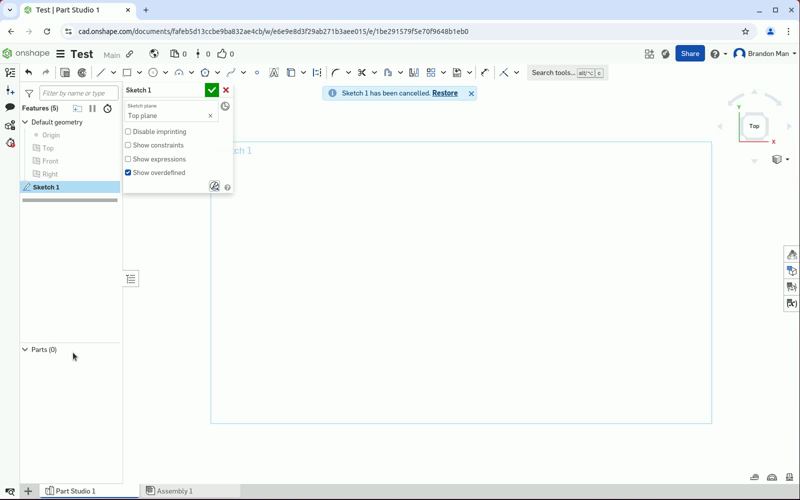
key(c)
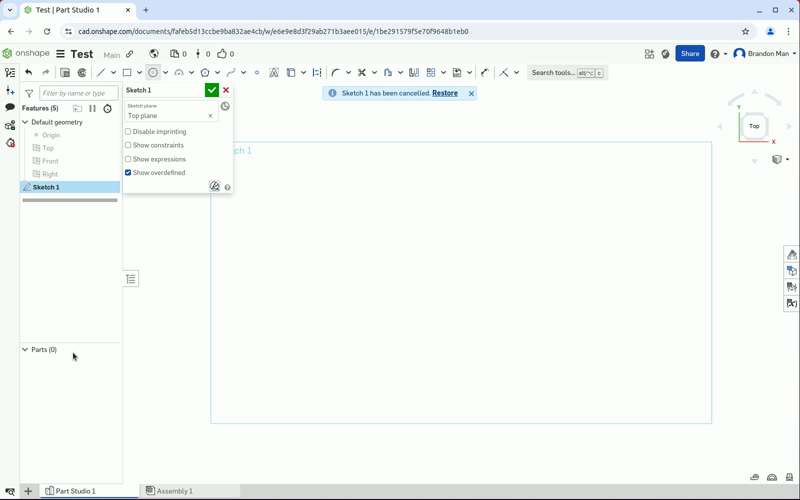
key_down(shift)
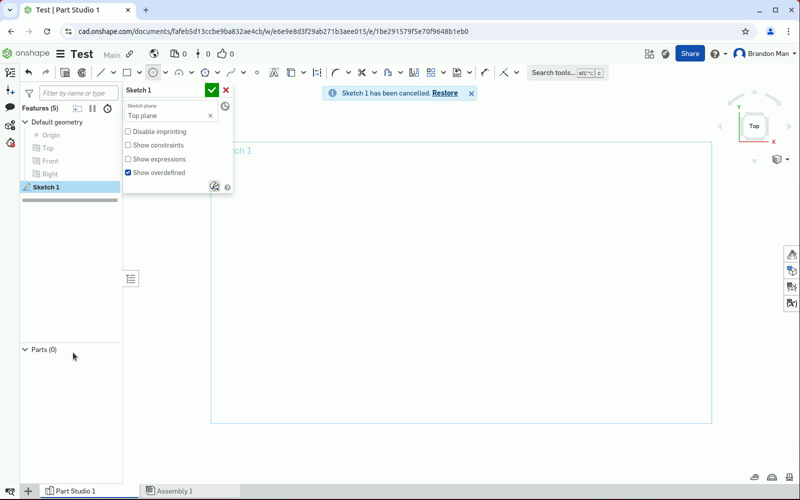
mouse_move(461, 282)
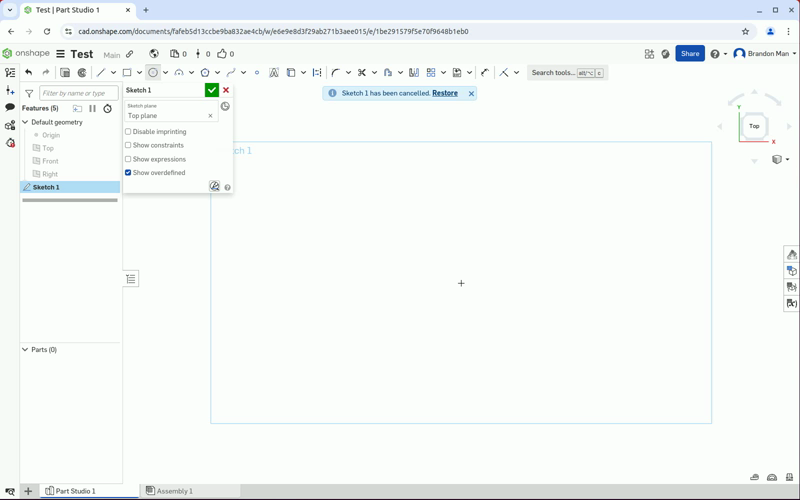
click(461, 282)
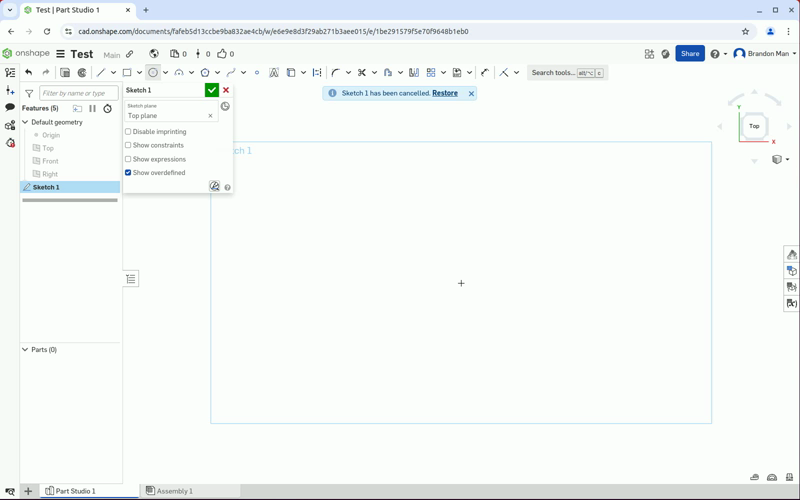
key_up(shift)
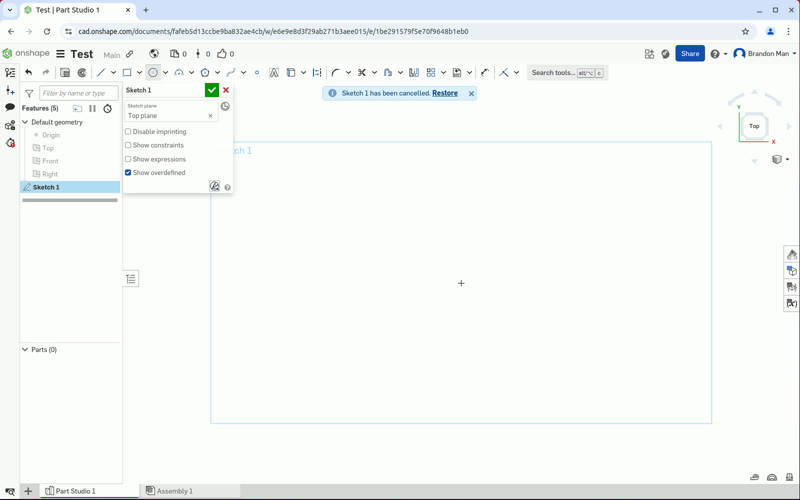
mouse_move(574, 282)
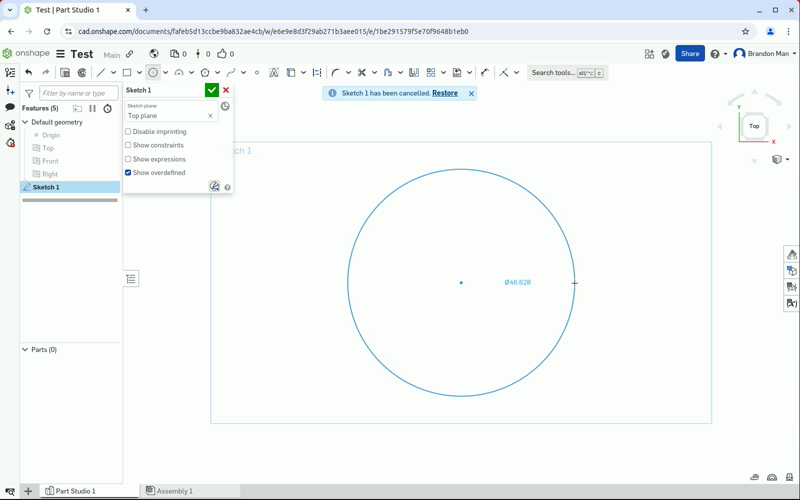
click(574, 282)
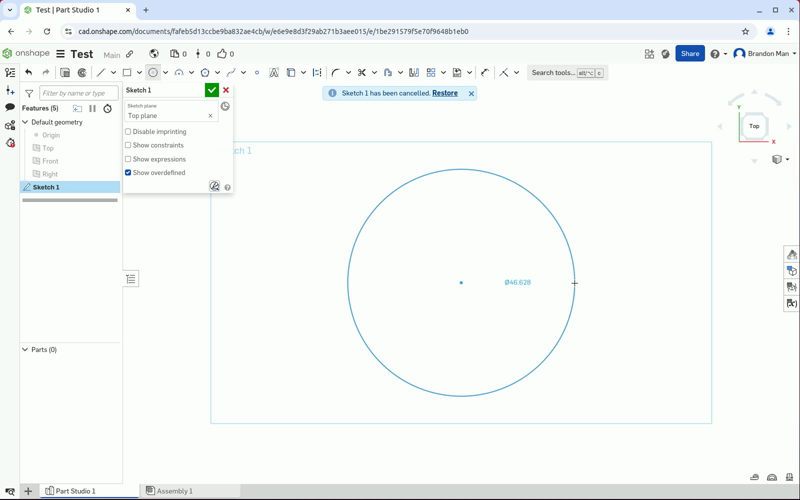
key(esc)
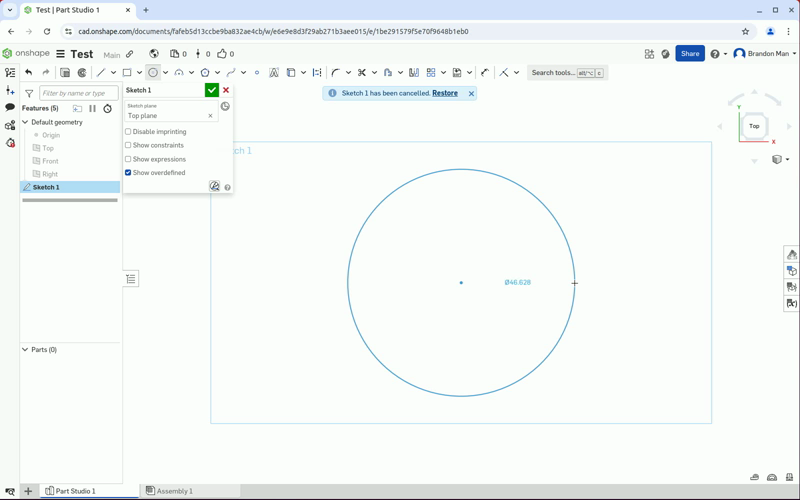
key(c)
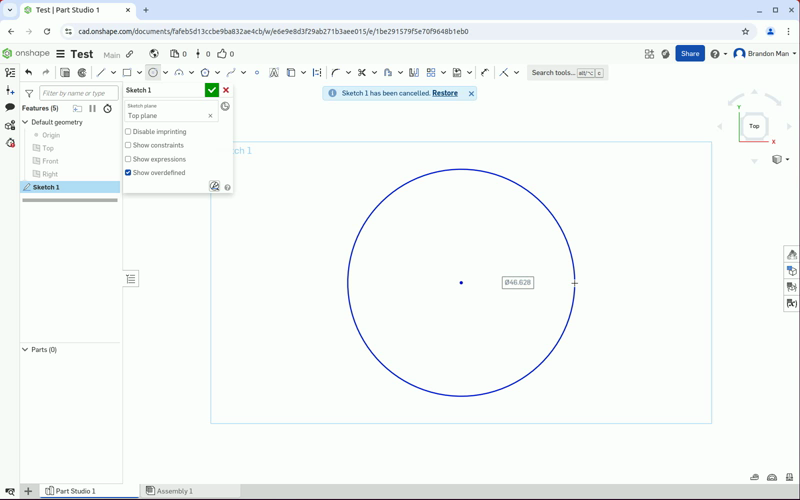
key_down(shift)
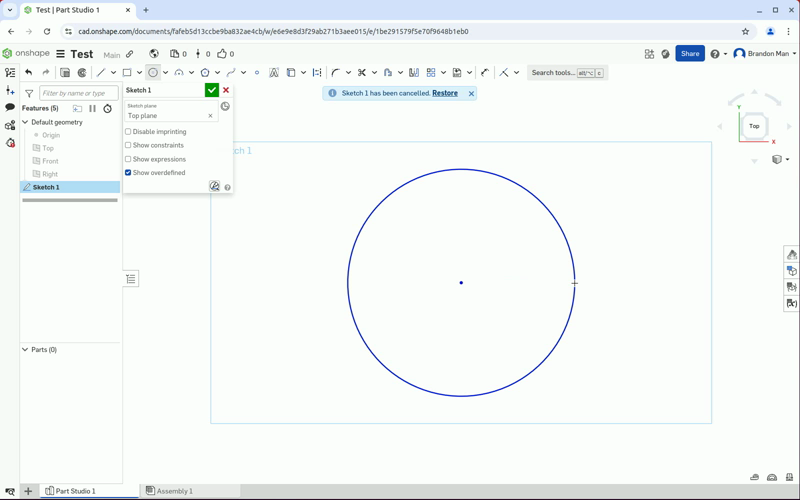
mouse_move(409, 242)
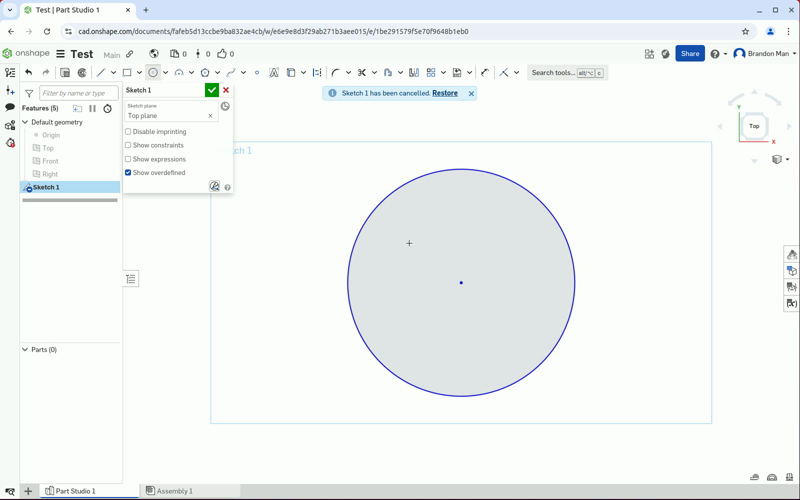
click(409, 242)
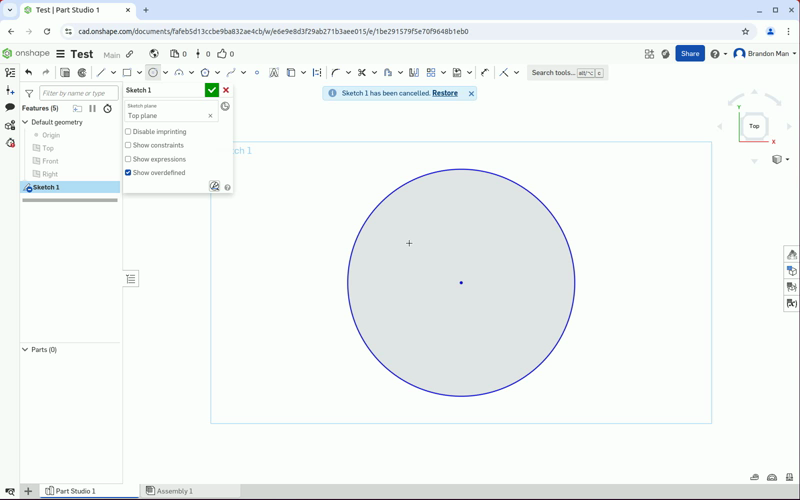
key_up(shift)
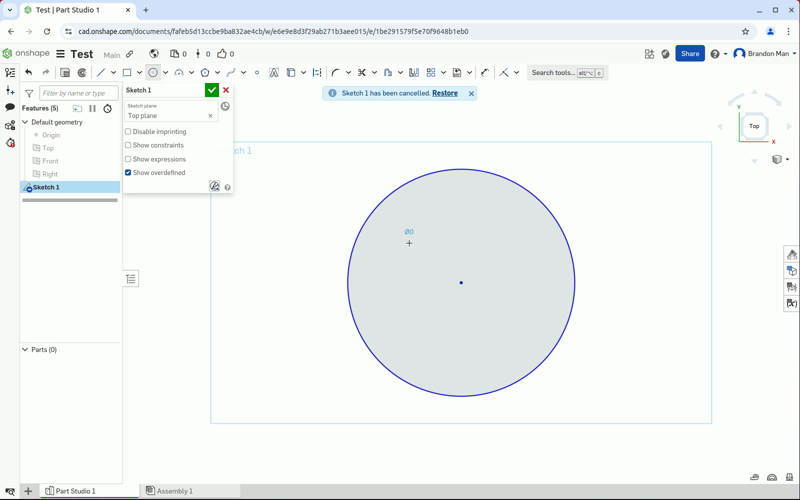
mouse_move(423, 242)
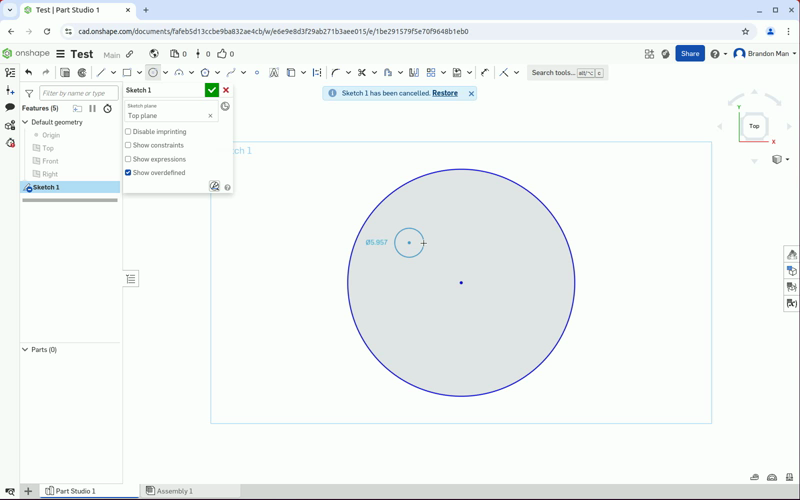
click(423, 242)
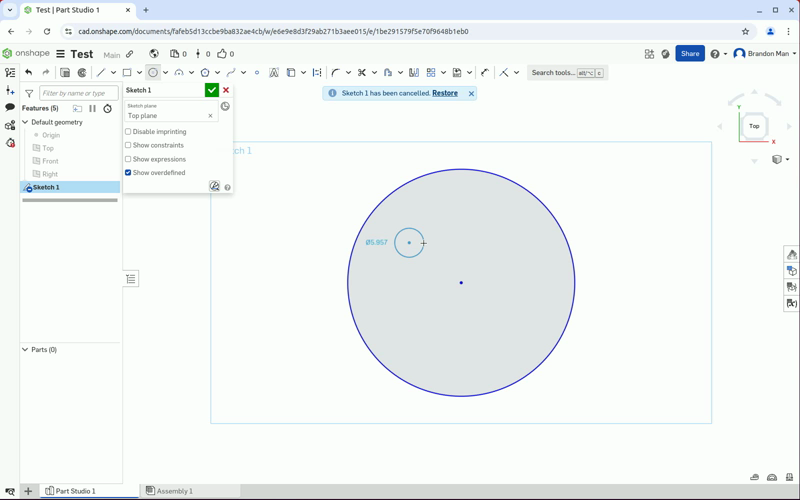
key(esc)
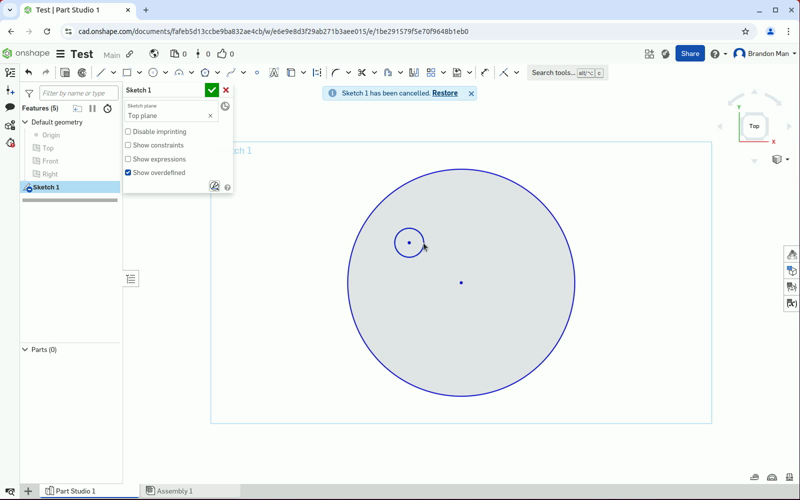
key(c)
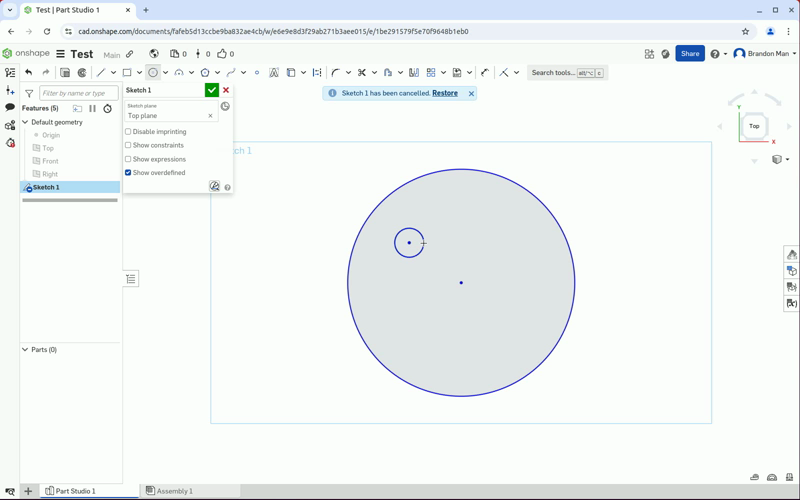
key_down(shift)
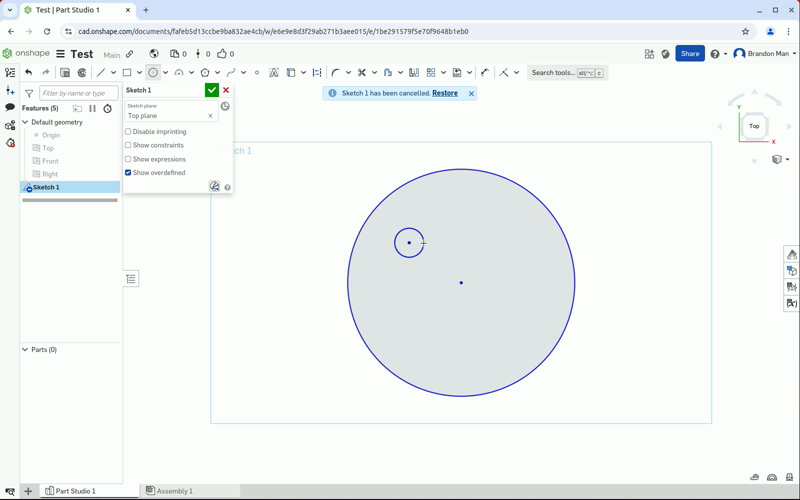
mouse_move(421, 334)
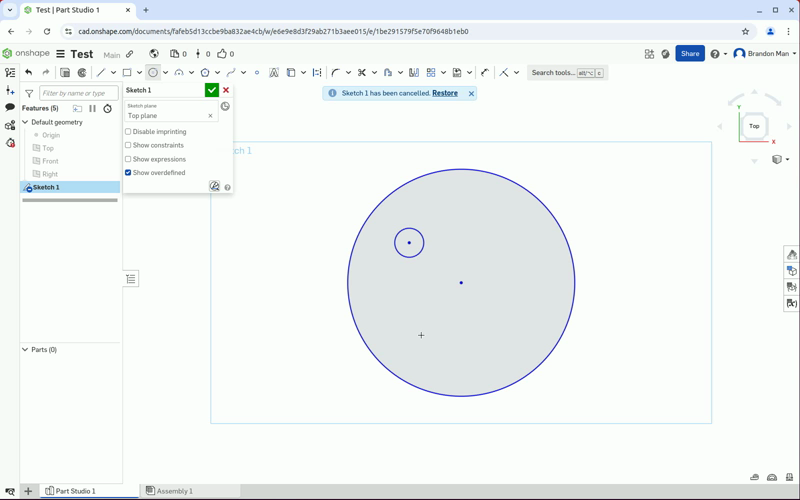
click(421, 334)
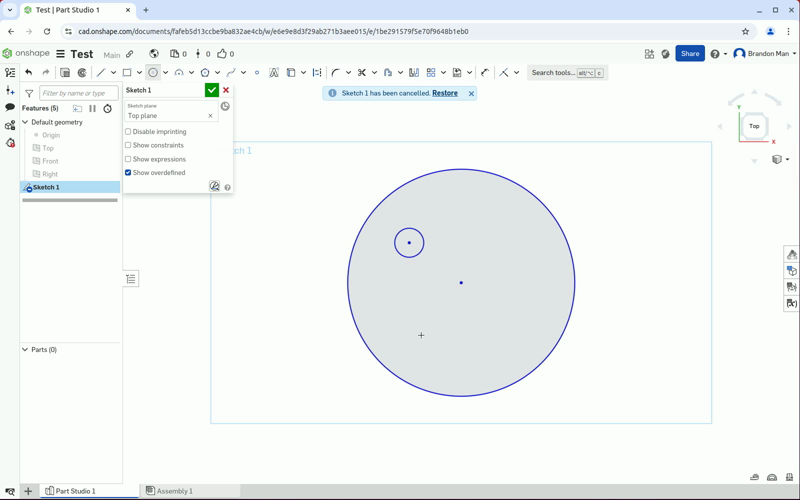
key_up(shift)
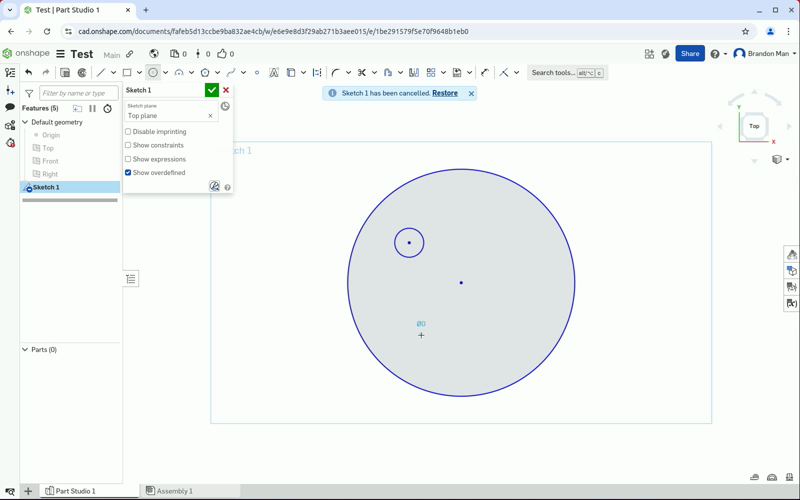
mouse_move(435, 334)
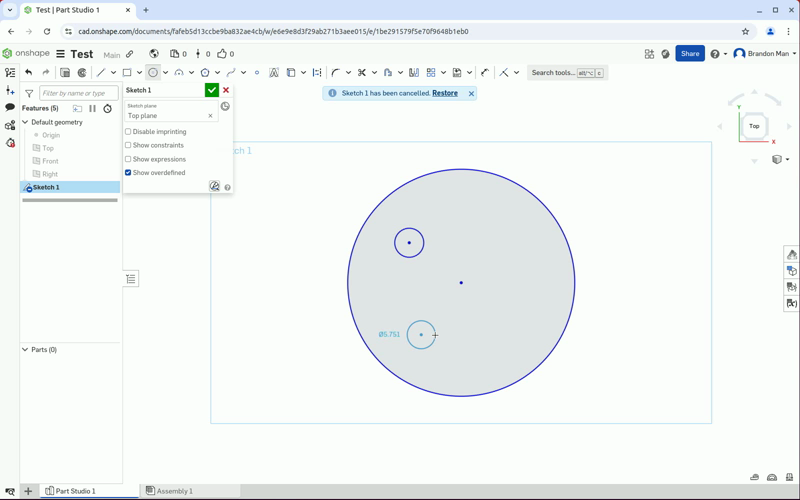
click(435, 334)
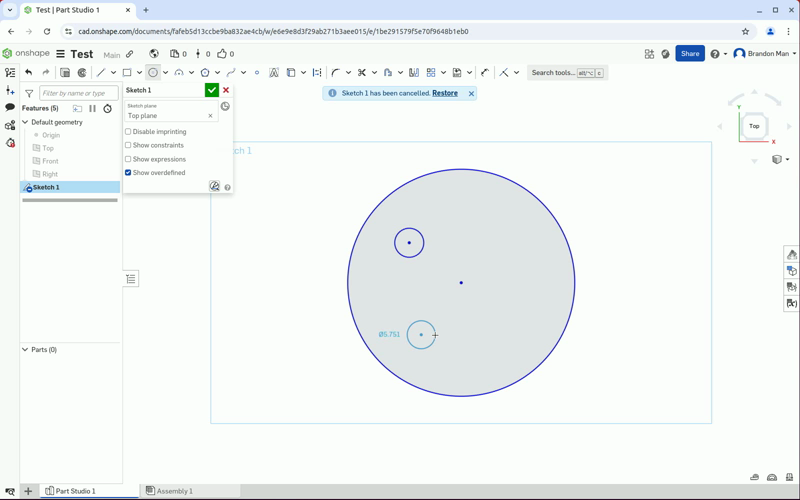
key(esc)
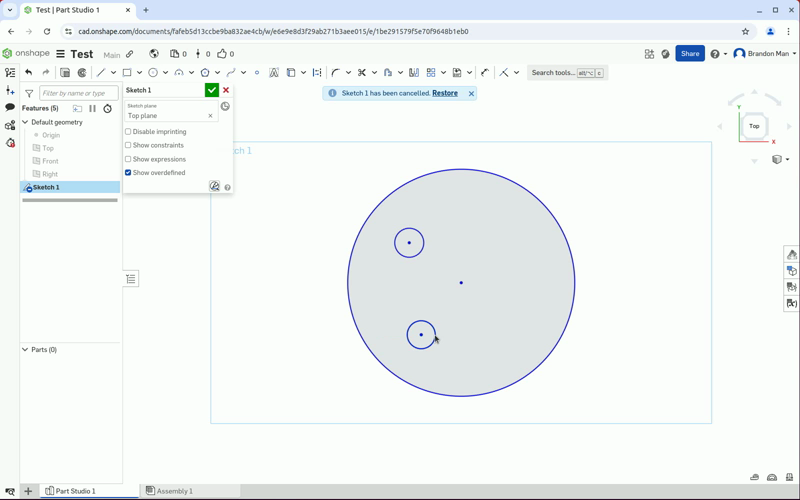
key(c)
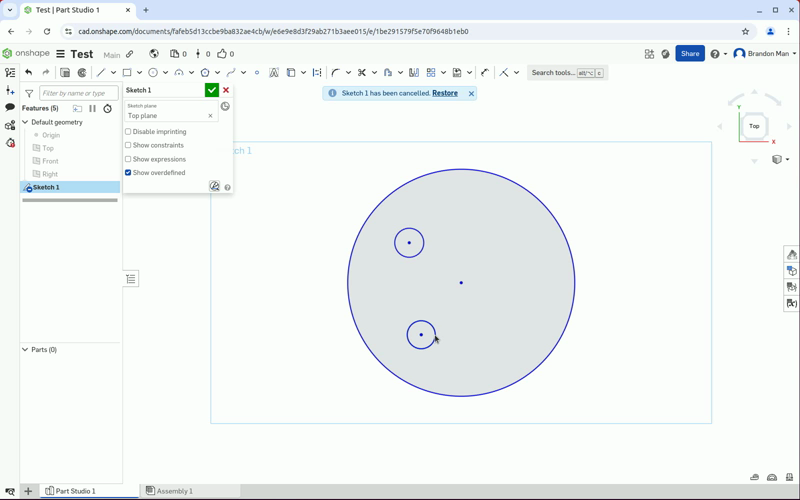
key_down(shift)
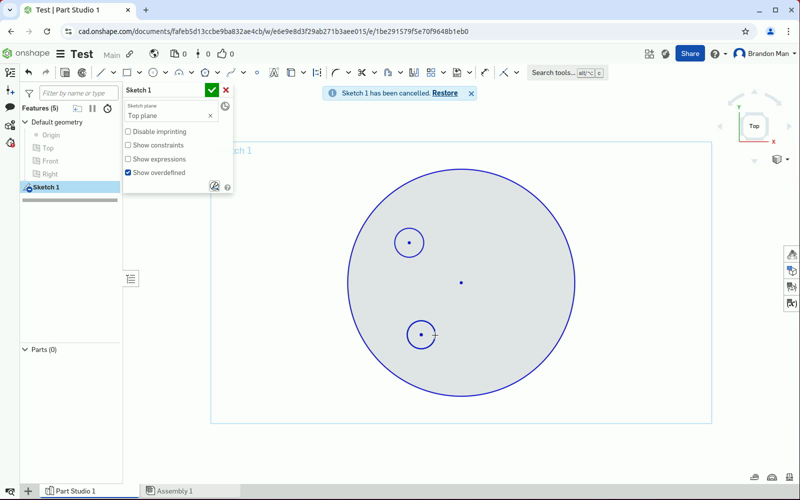
mouse_move(461, 282)
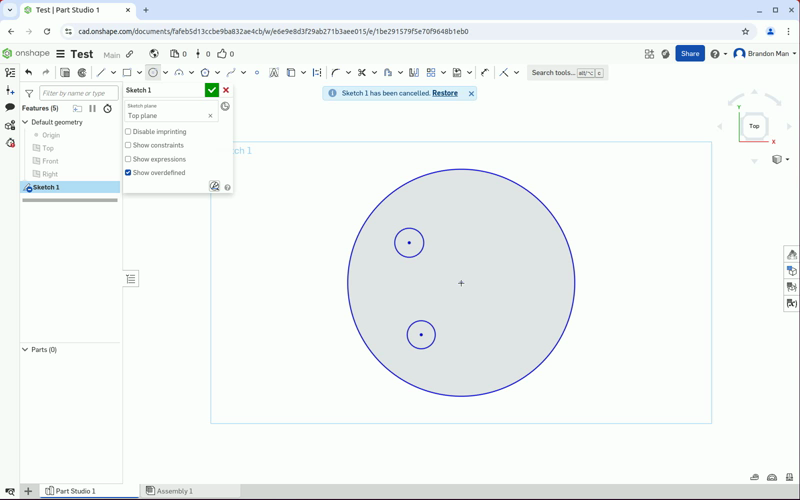
click(461, 282)
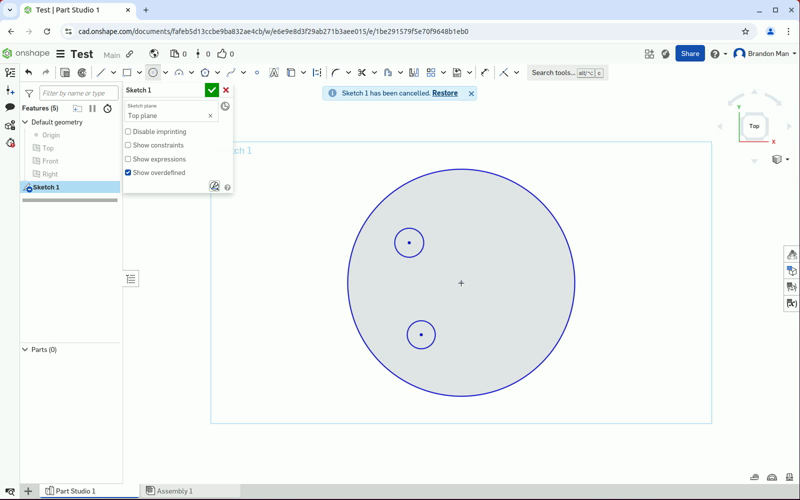
key_up(shift)
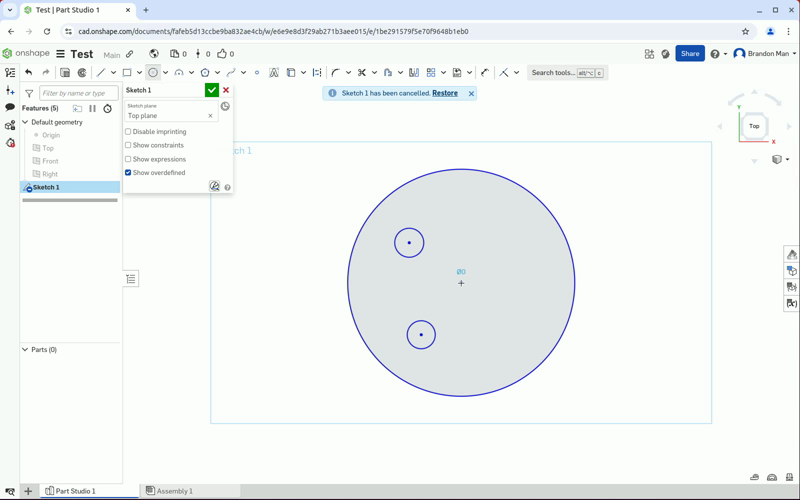
mouse_move(492, 282)
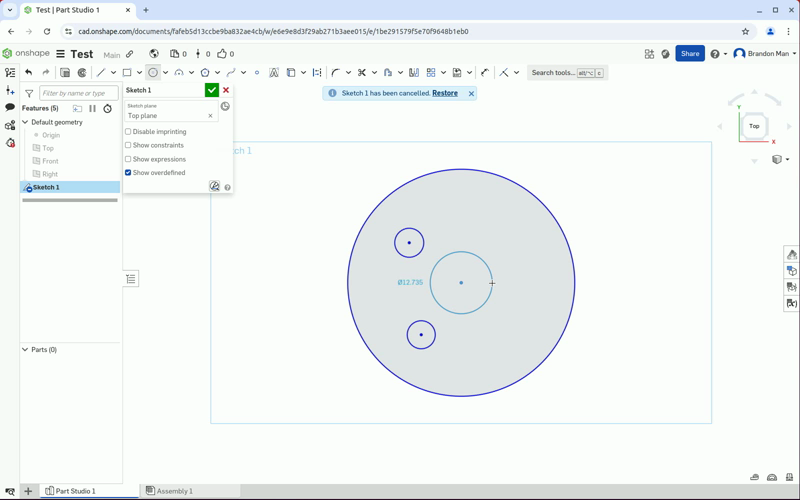
click(492, 282)
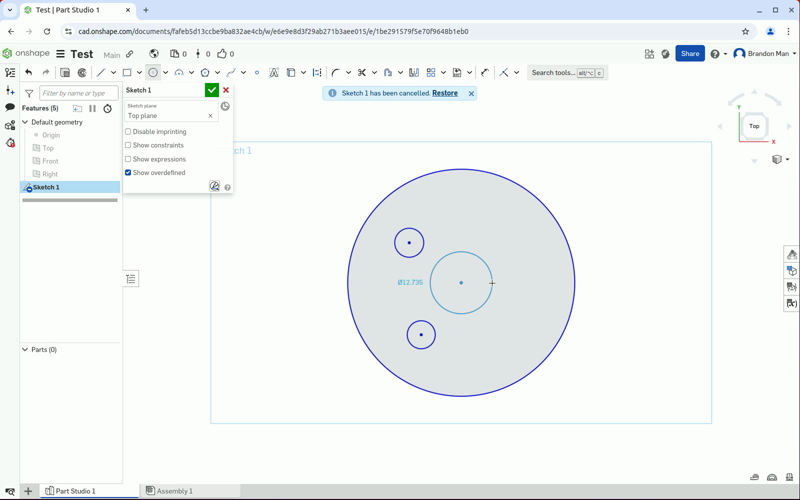
key(esc)
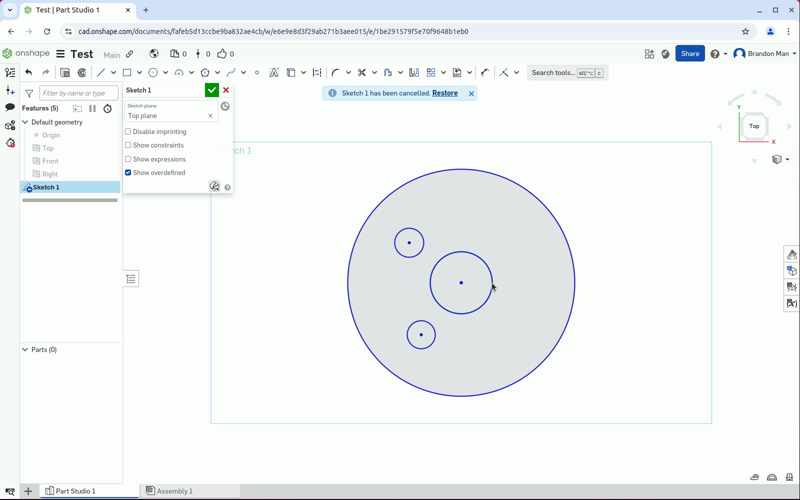
key(c)
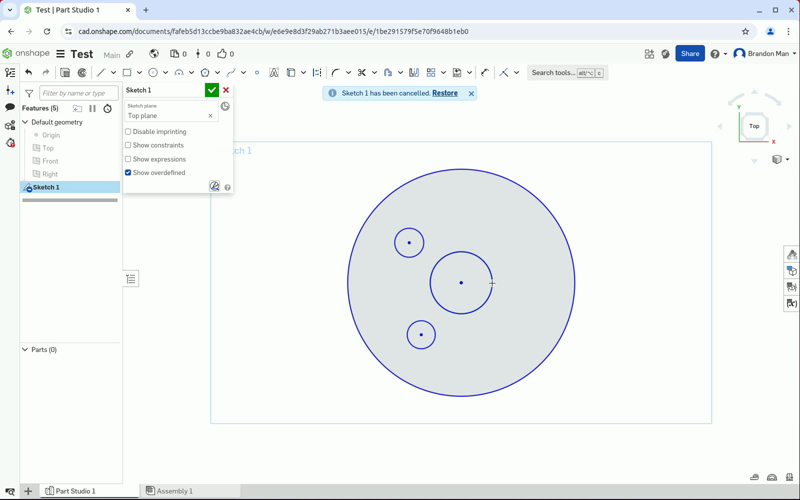
key_down(shift)
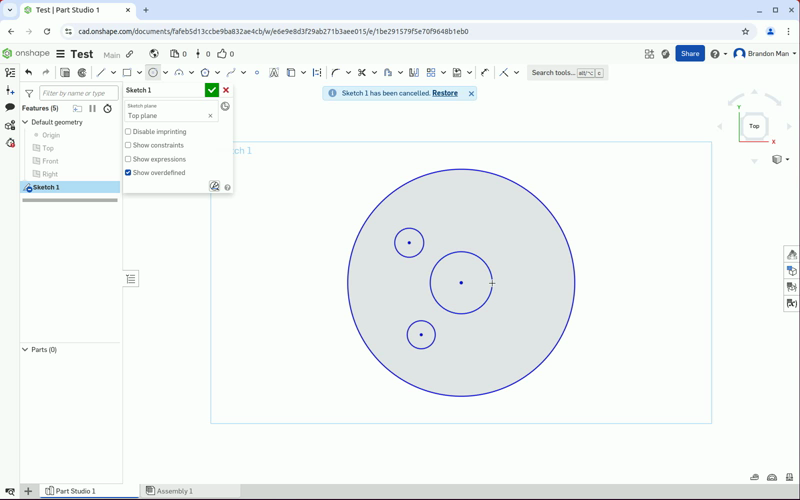
mouse_move(499, 231)
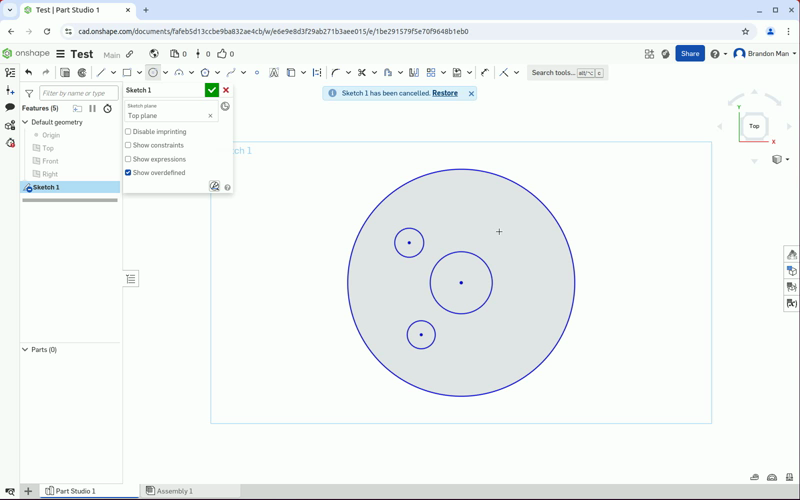
click(499, 231)
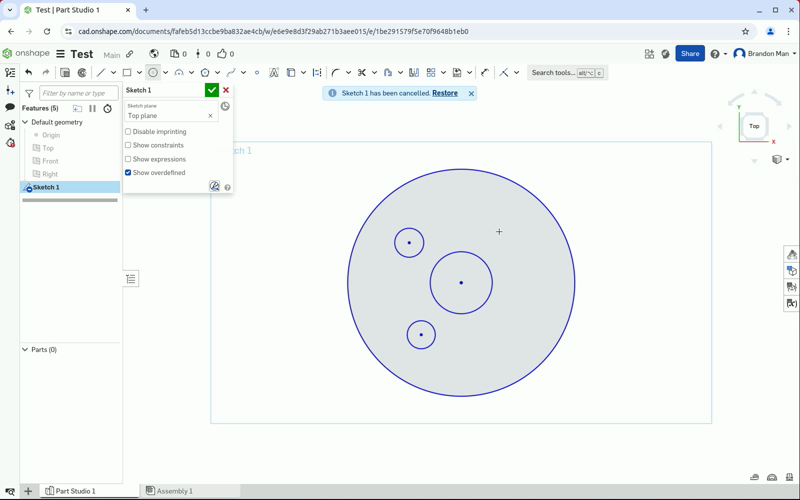
key_up(shift)
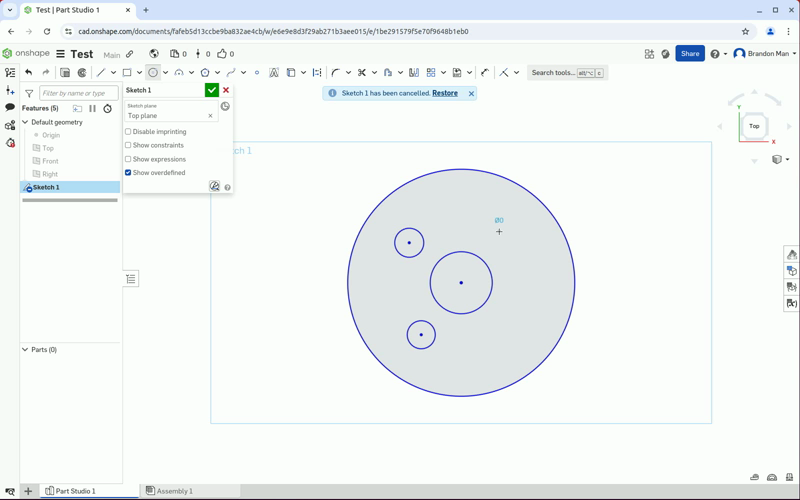
mouse_move(513, 231)
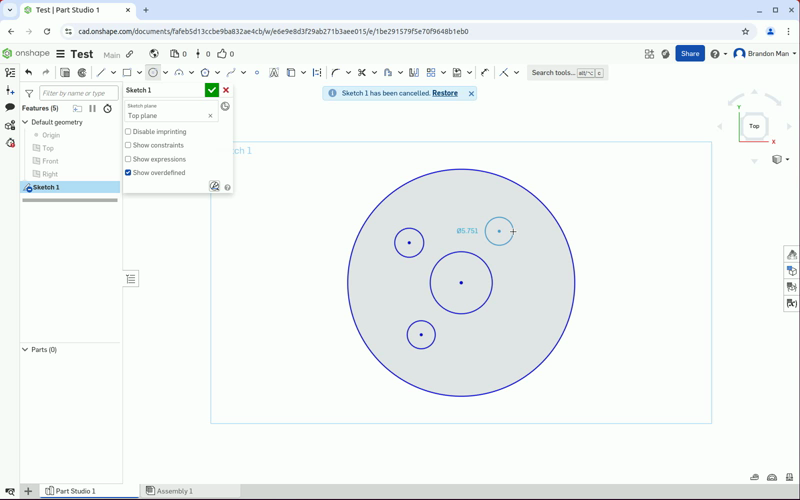
click(513, 231)
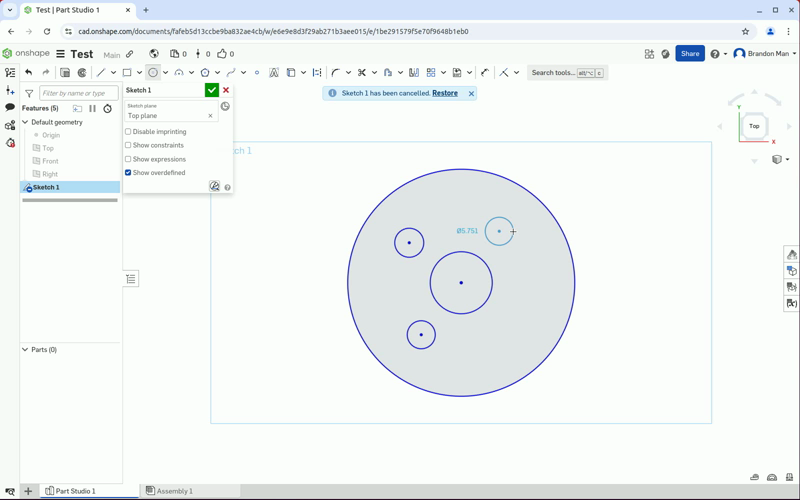
key(esc)
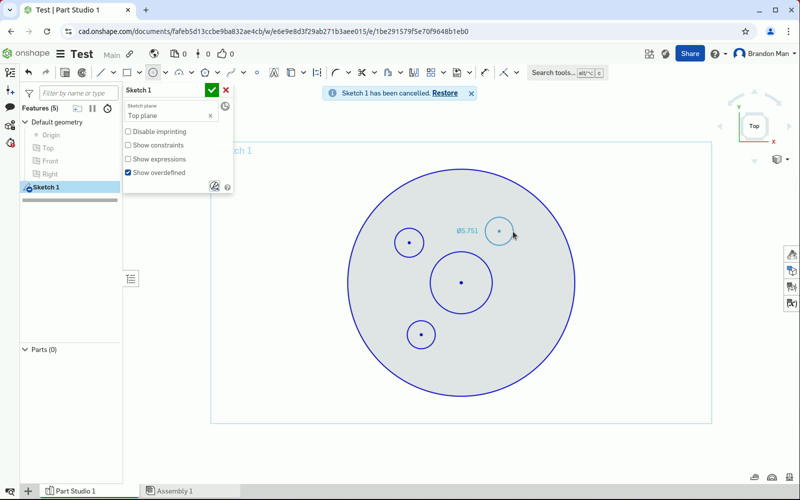
key(c)
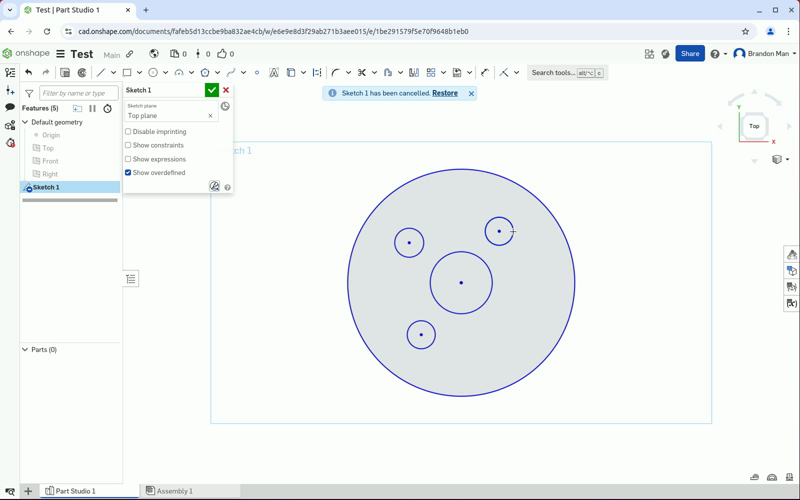
key_down(shift)
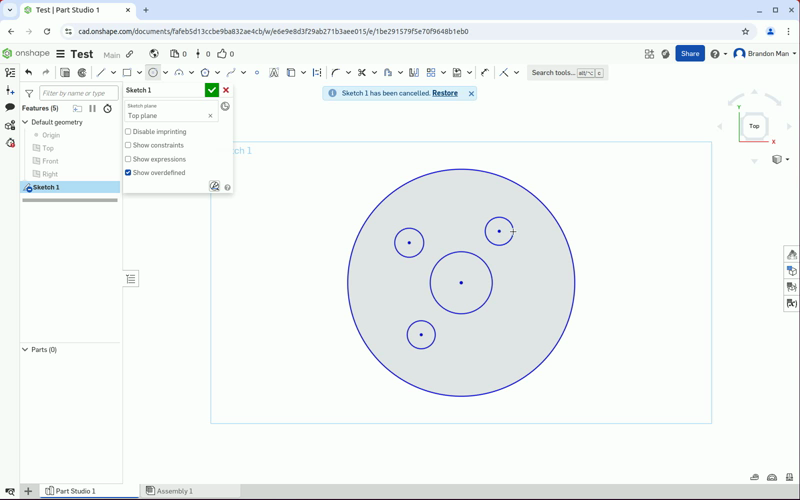
mouse_move(510, 323)
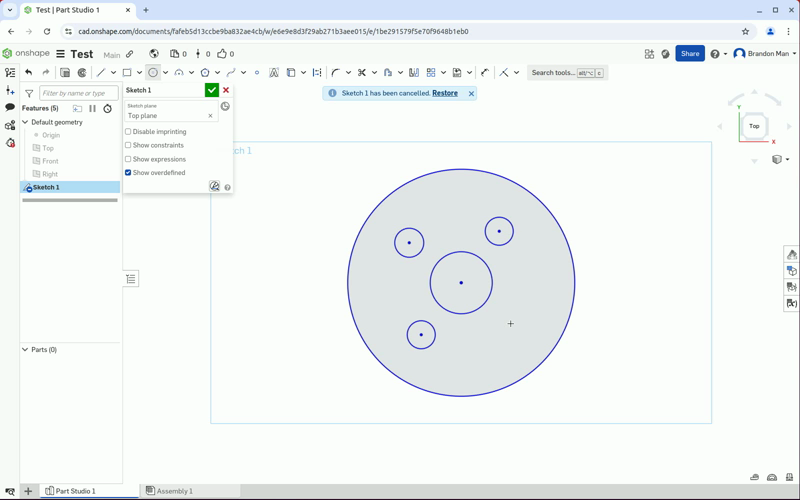
click(510, 323)
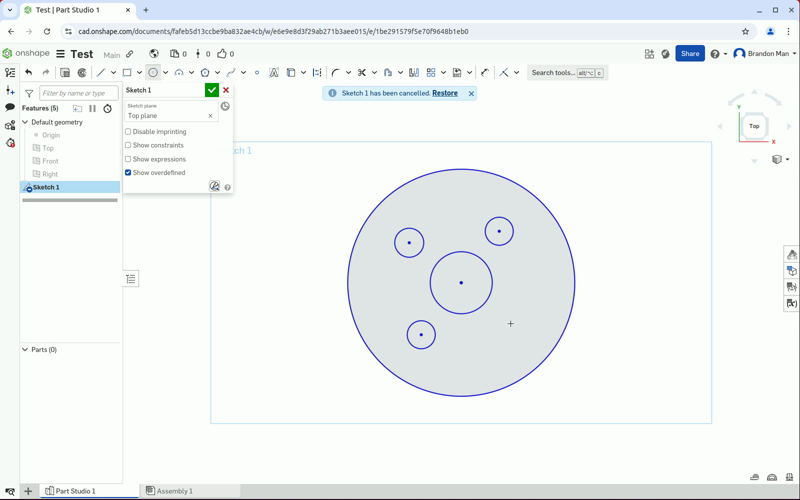
key_up(shift)
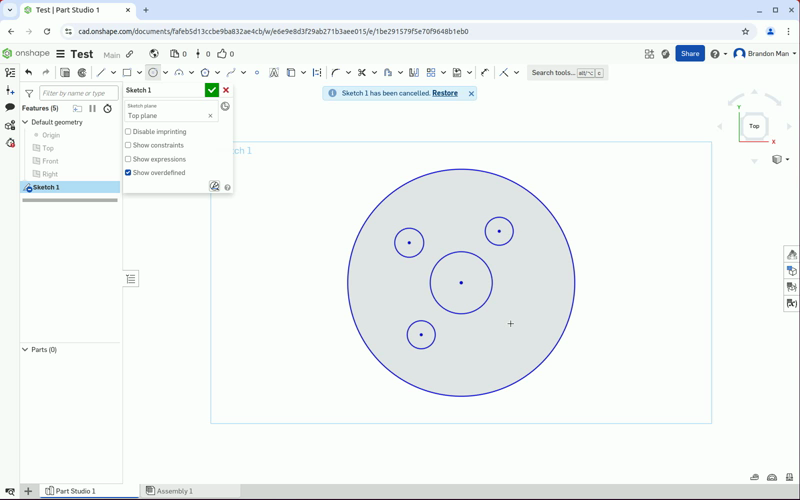
mouse_move(525, 323)
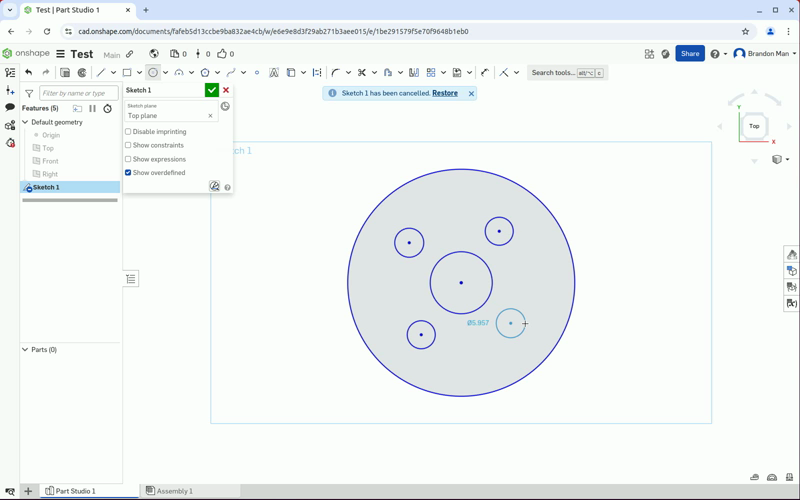
click(525, 323)
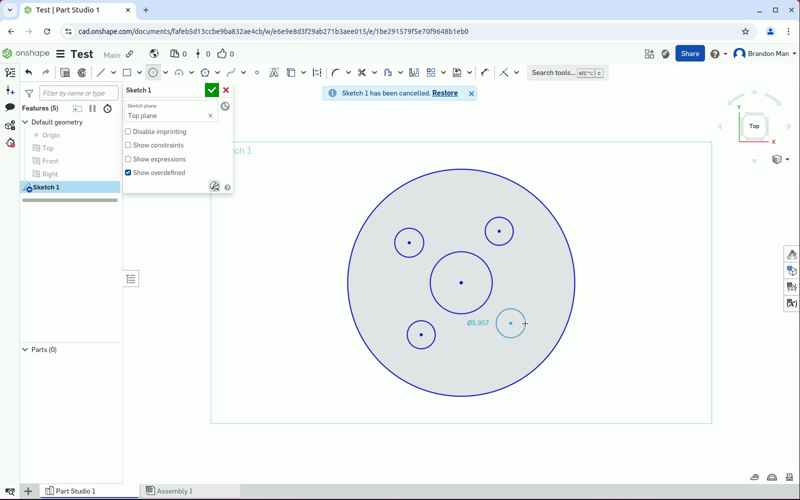
key(esc)
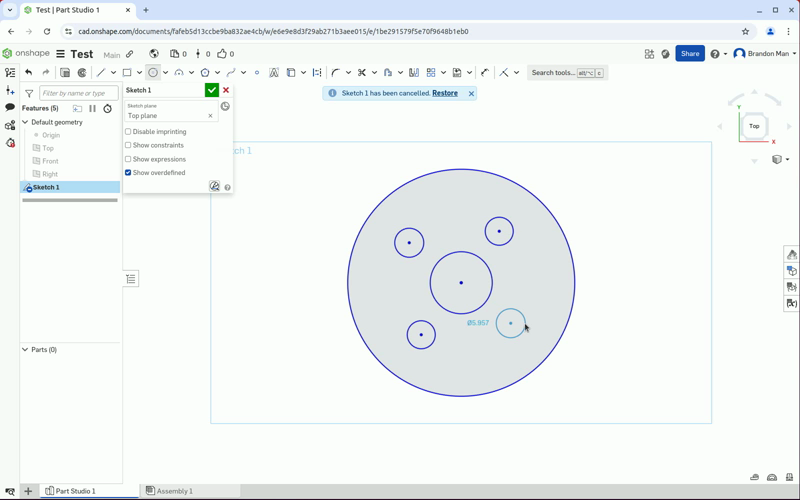
mouse_move(527, 255)
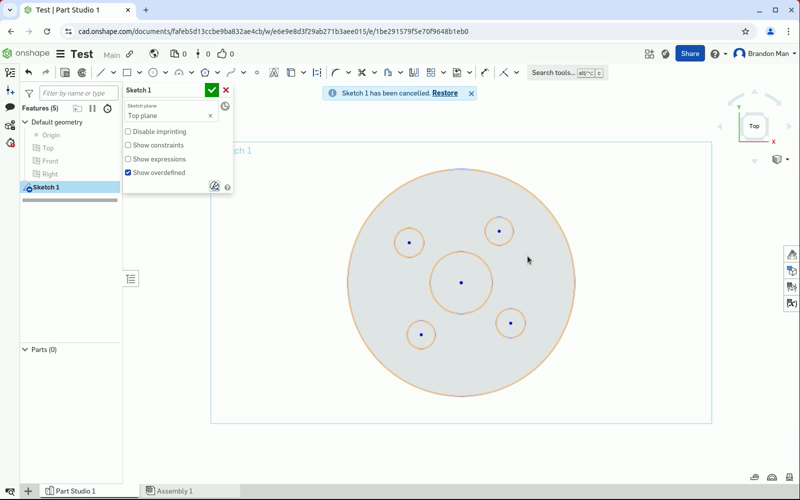
click(527, 255)
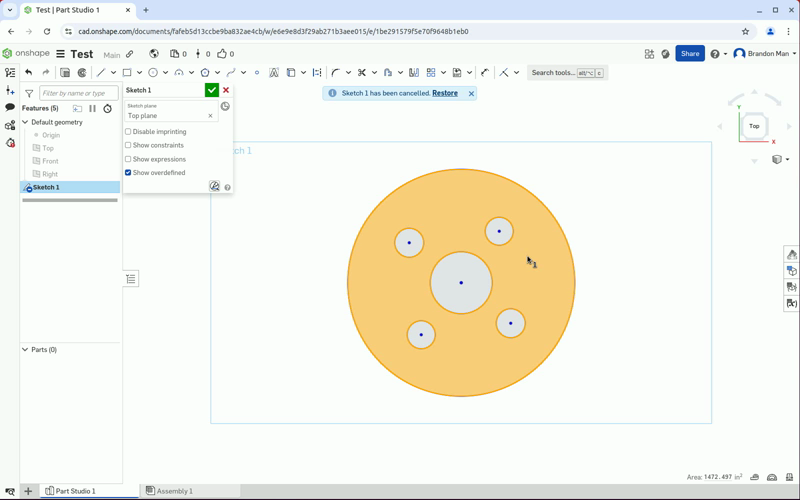
mouse_move(73, 352)
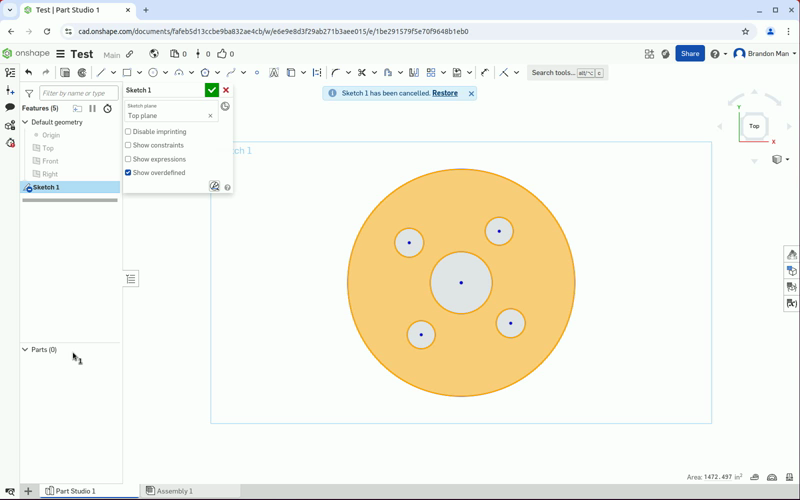
key(shift+y)
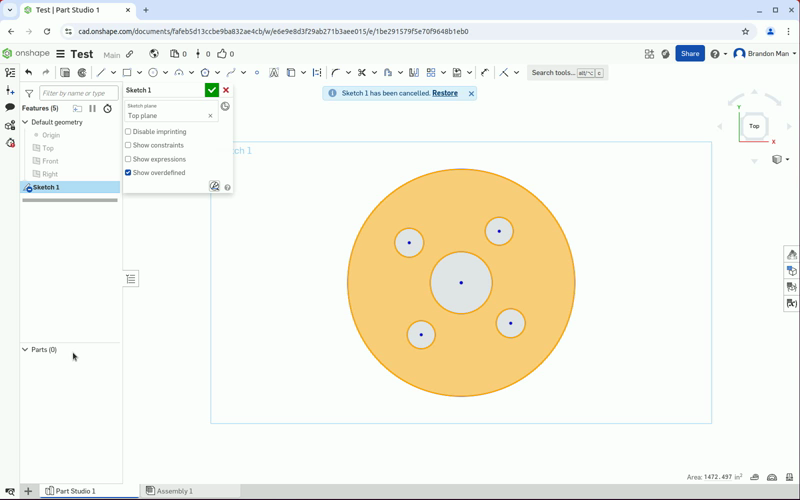
key(shift+e)
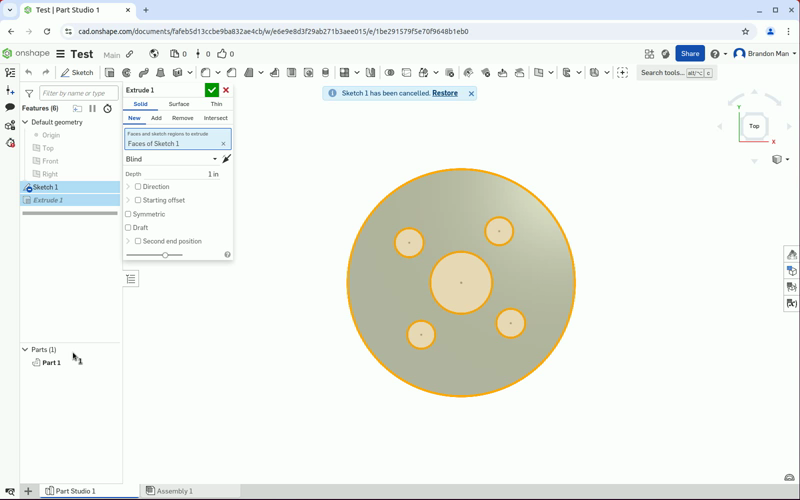
mouse_move(143, 106)
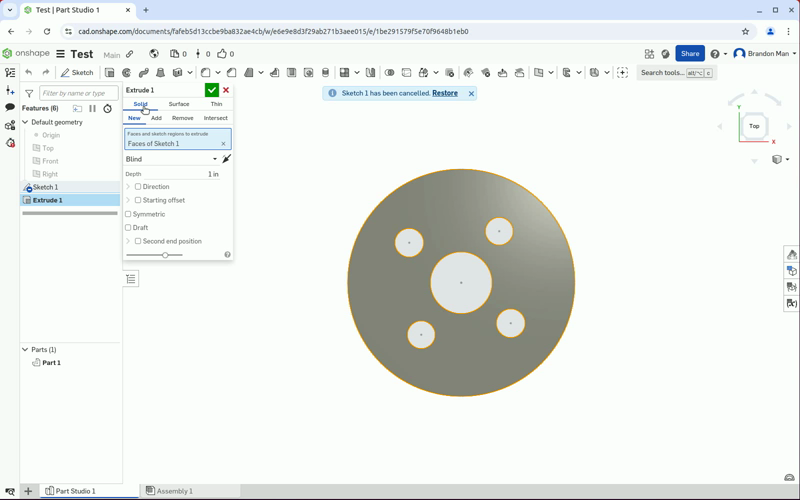
click(143, 106)
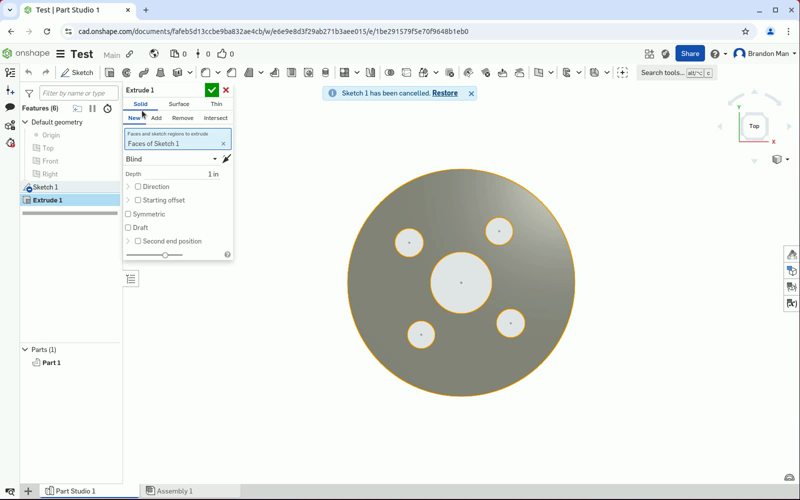
mouse_move(137, 120)
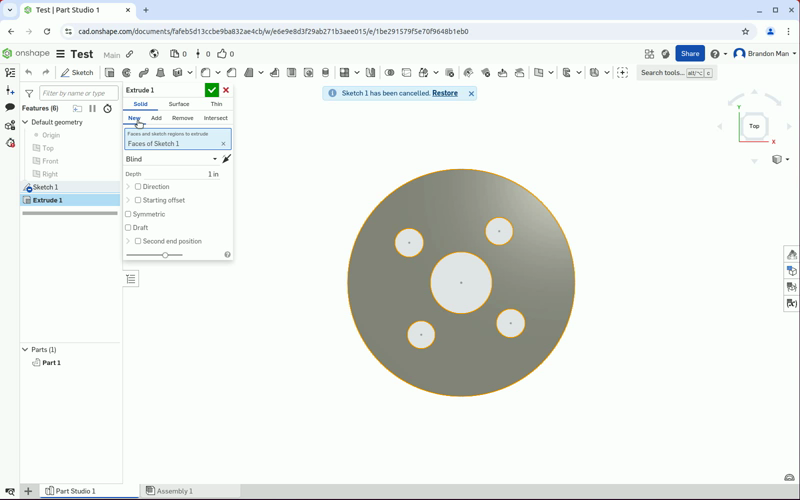
click(137, 120)
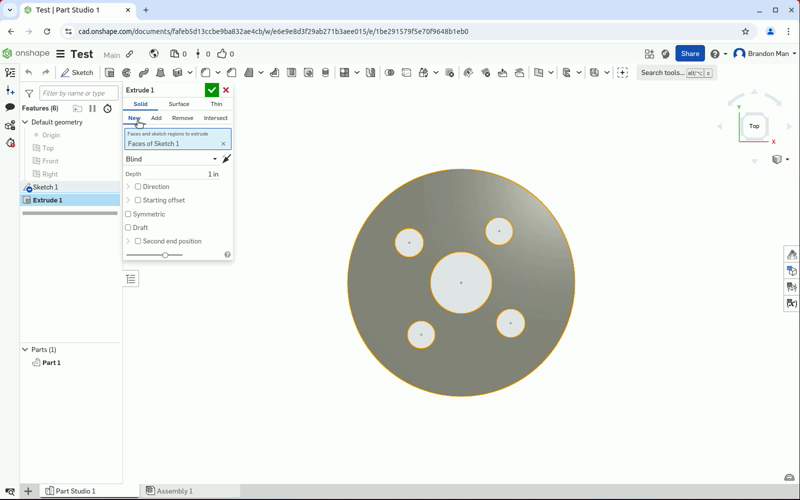
key(tab, 4)
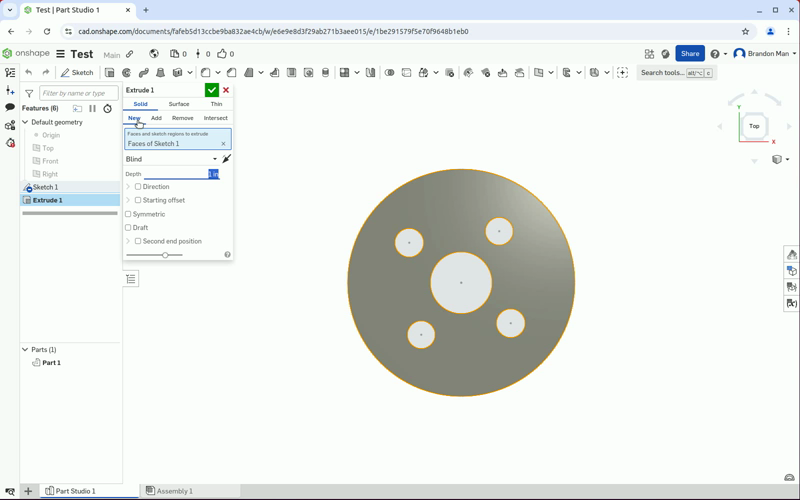
text(9.148)
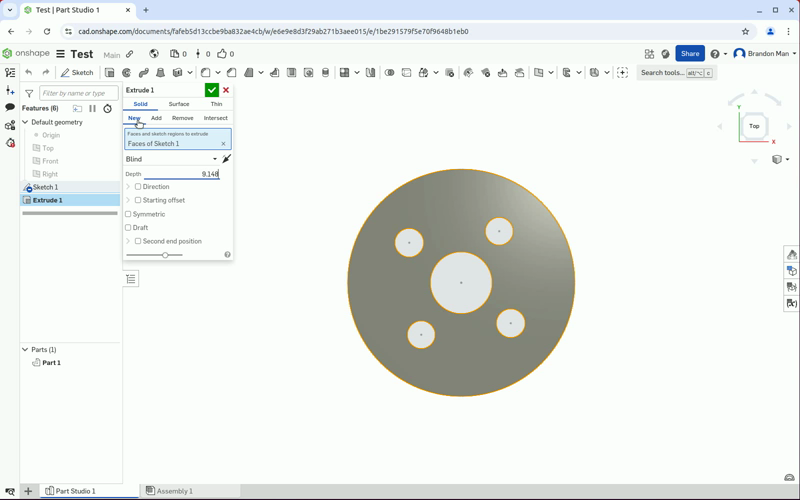
key(tab, 3)
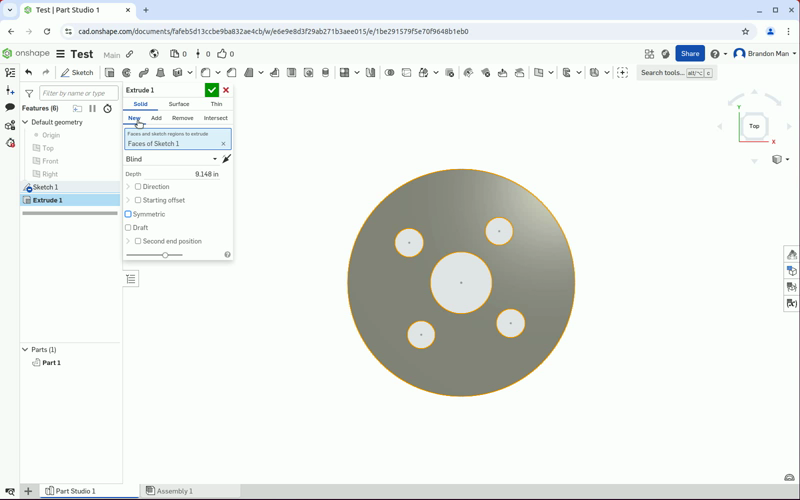
key(space)
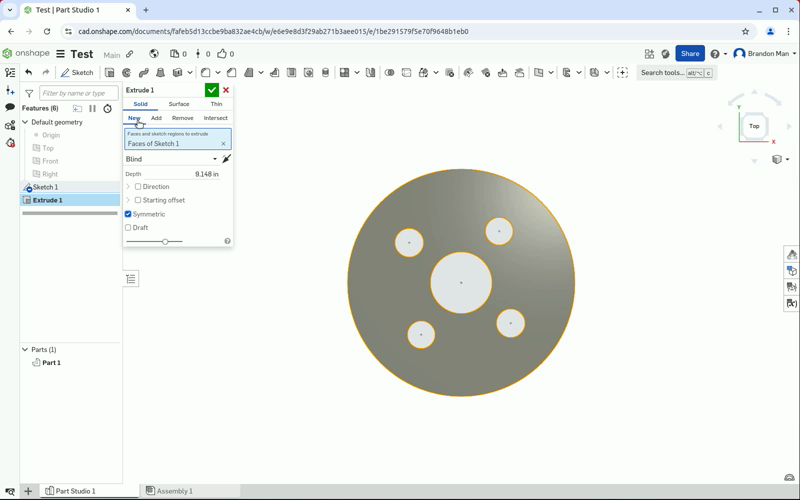
key(enter)
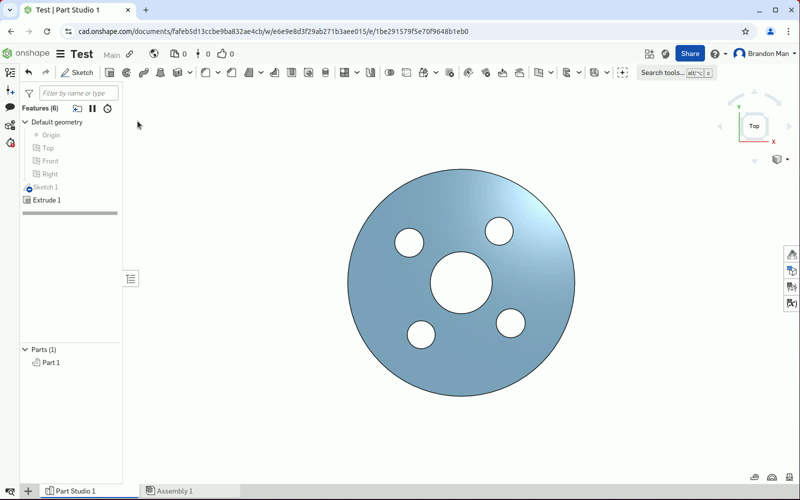
key(shift+h)
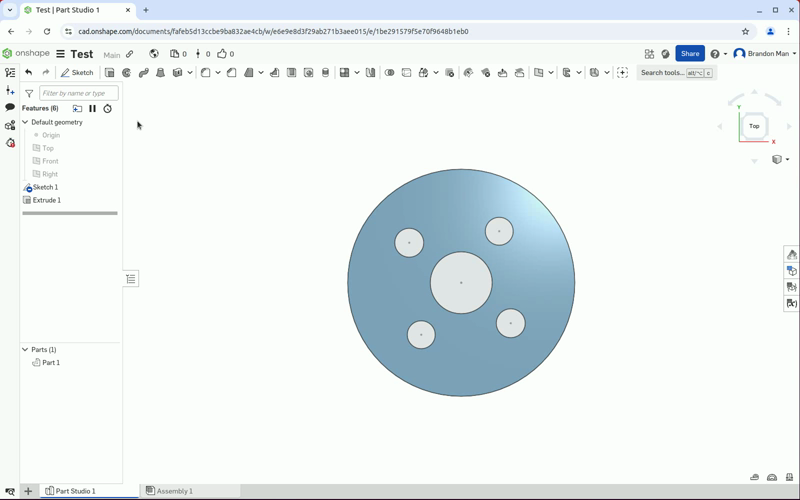
key(shift+h)
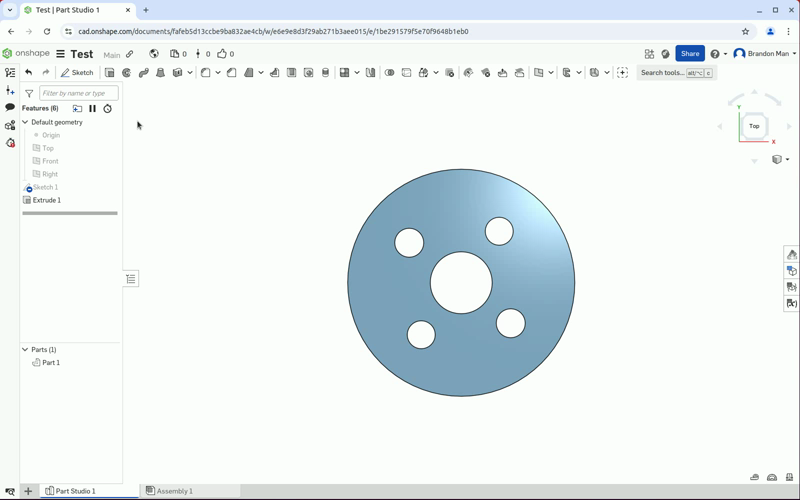
mouse_move(73, 189)
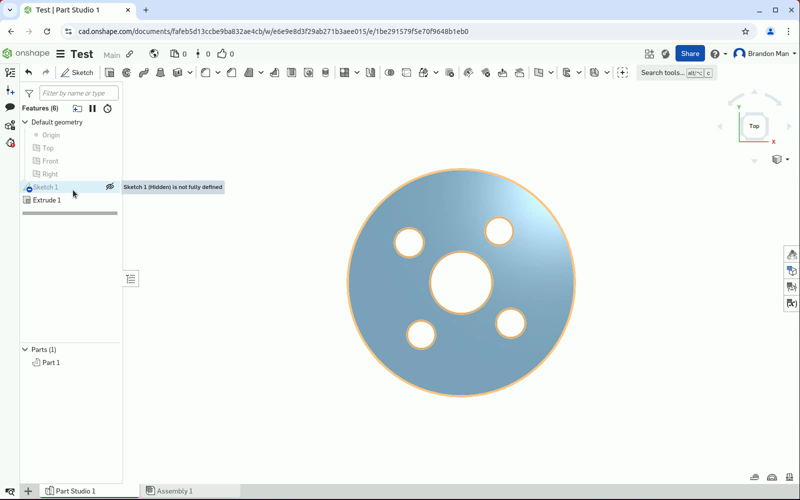
click(73, 189)
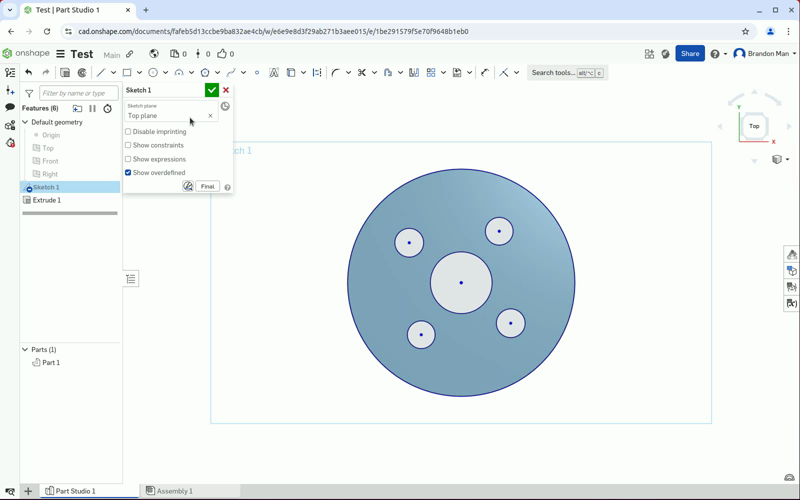
mouse_move(229, 92)
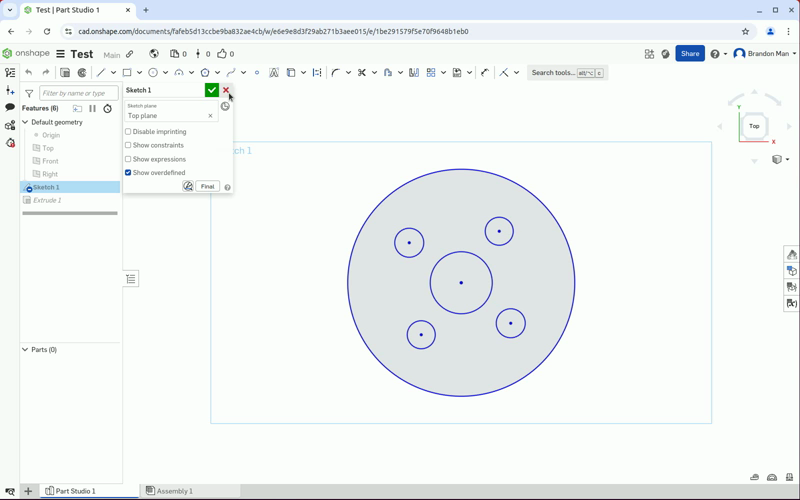
click(229, 92)
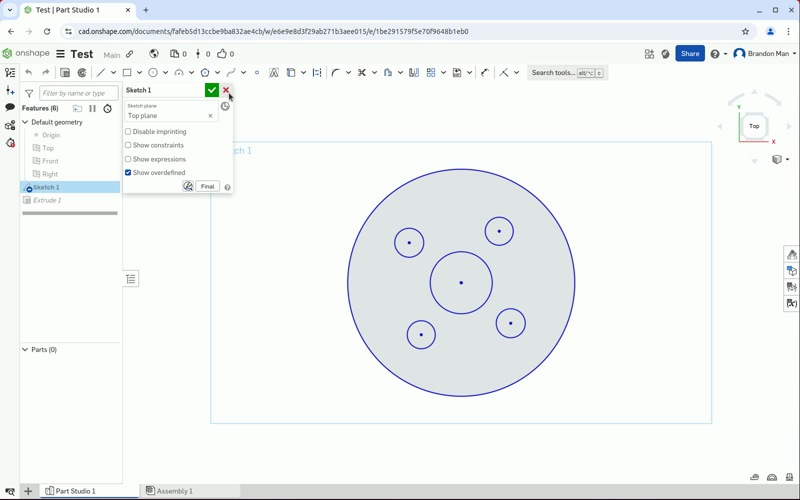
key(shift+s)
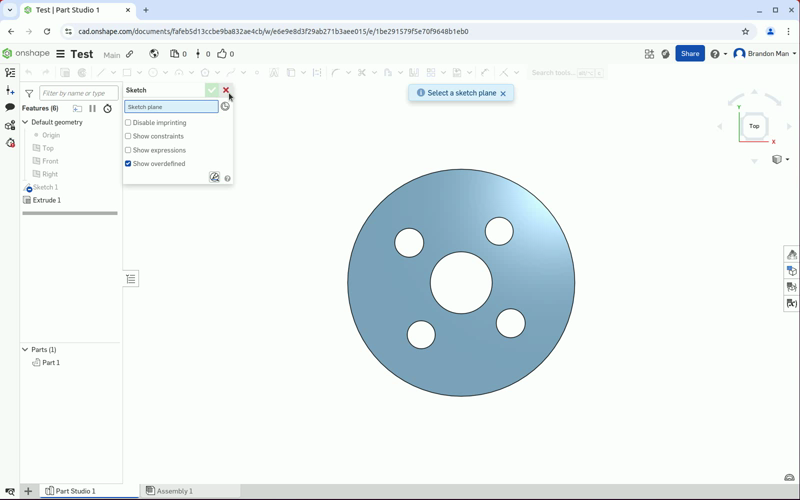
mouse_move(73, 150)
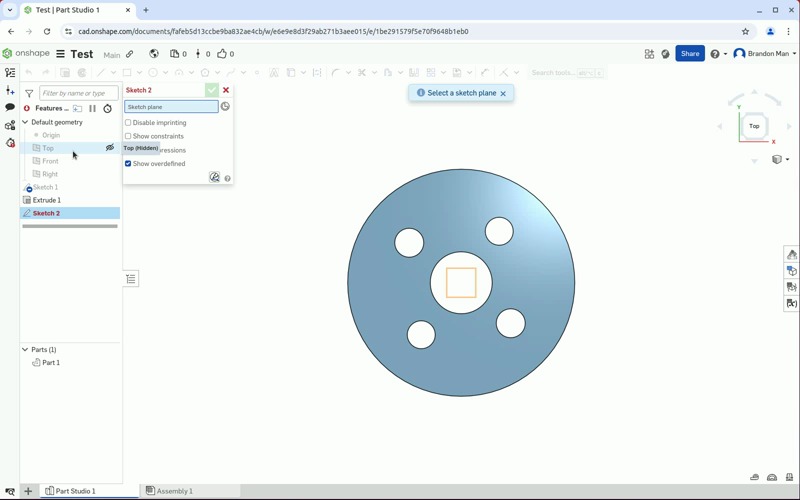
click(73, 150)
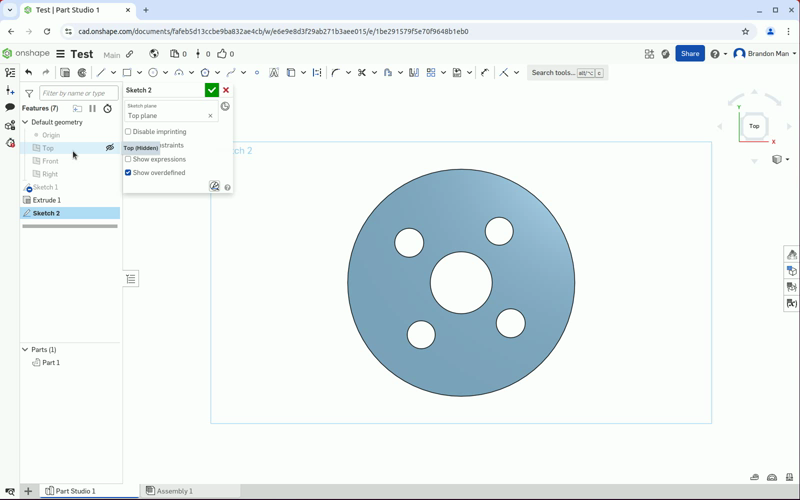
mouse_move(73, 352)
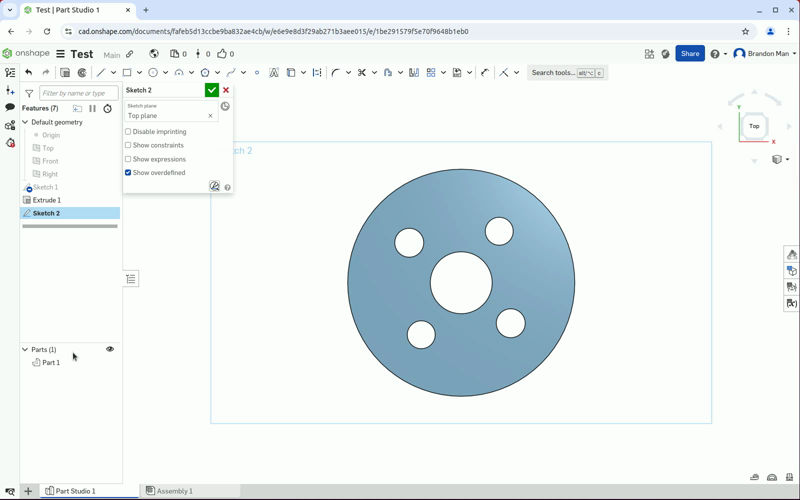
key(y)
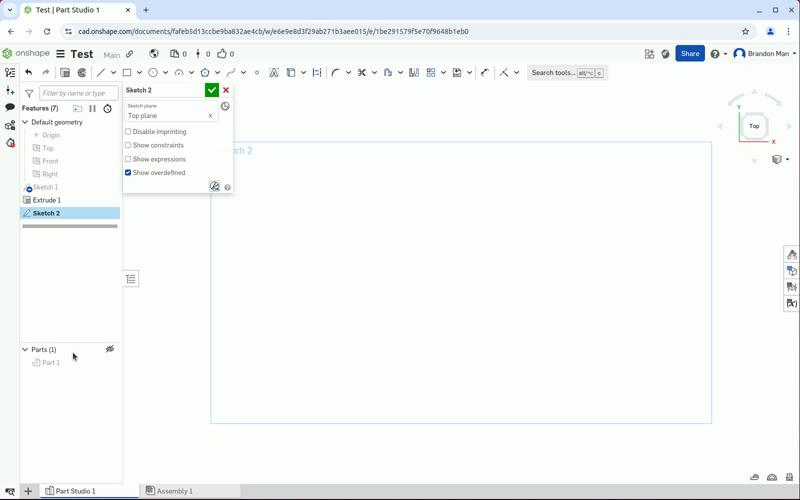
key(c)
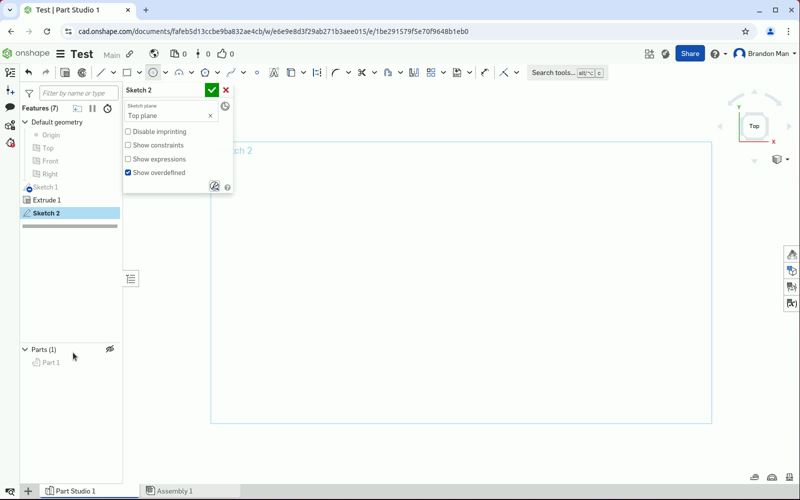
key_down(shift)
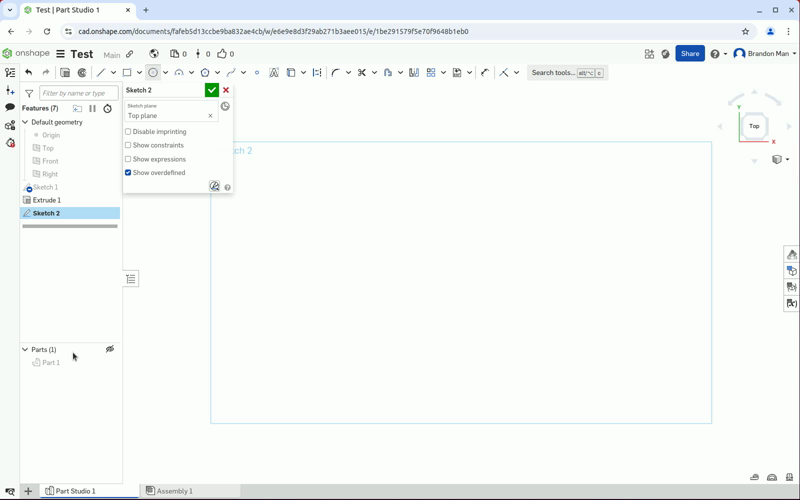
mouse_move(461, 282)
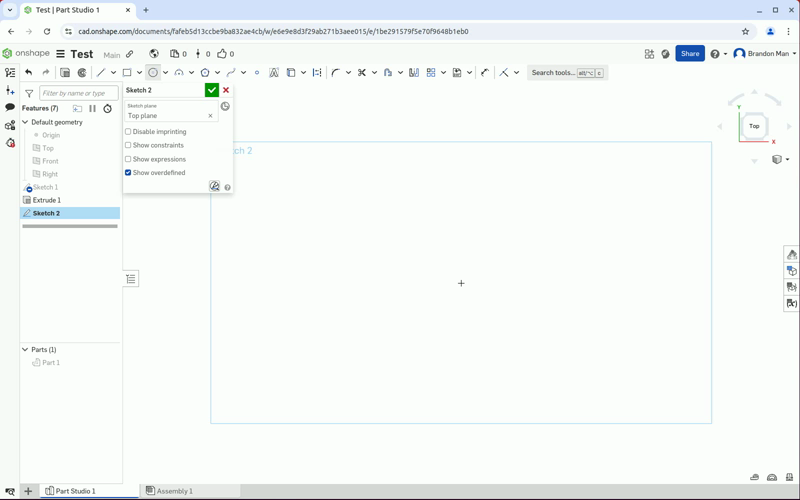
click(461, 282)
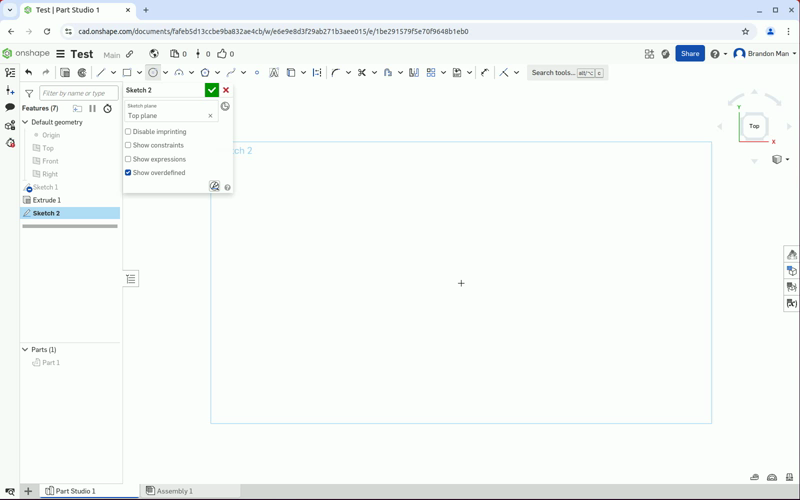
key_up(shift)
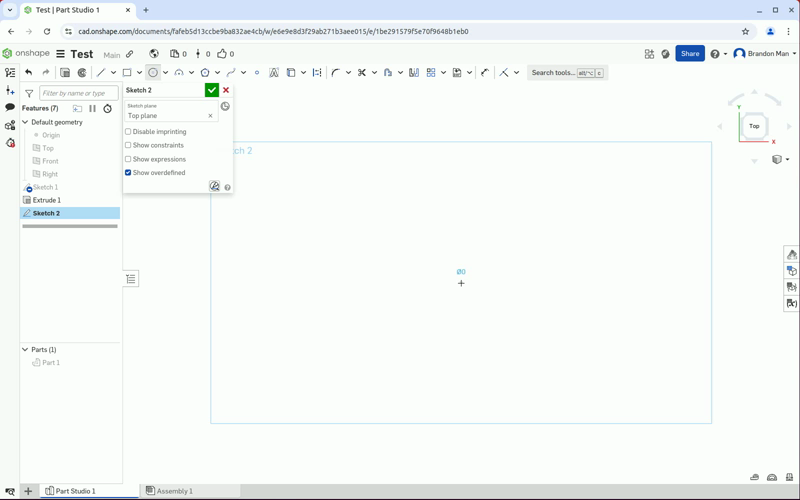
mouse_move(493, 282)
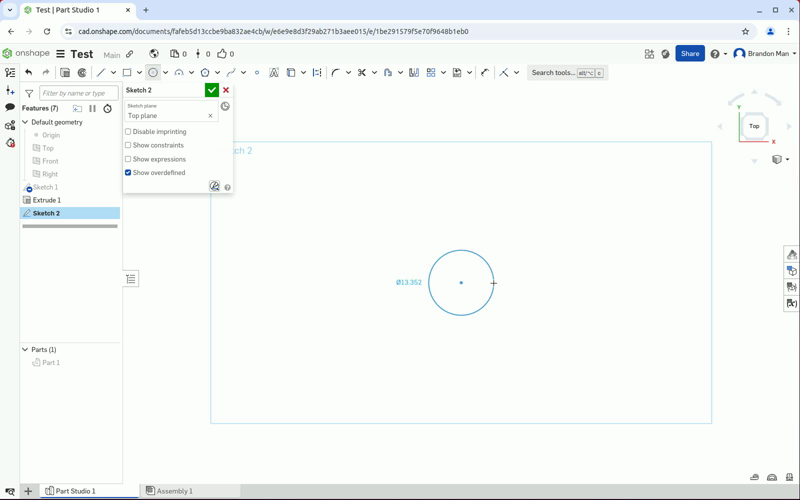
click(493, 282)
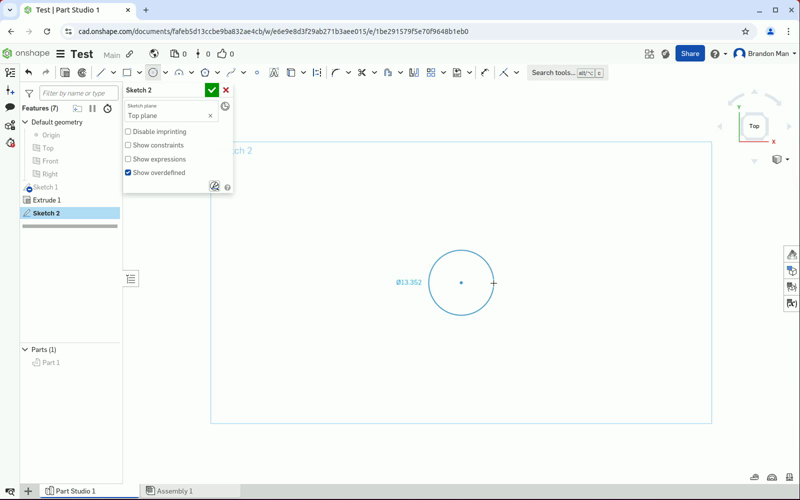
key(esc)
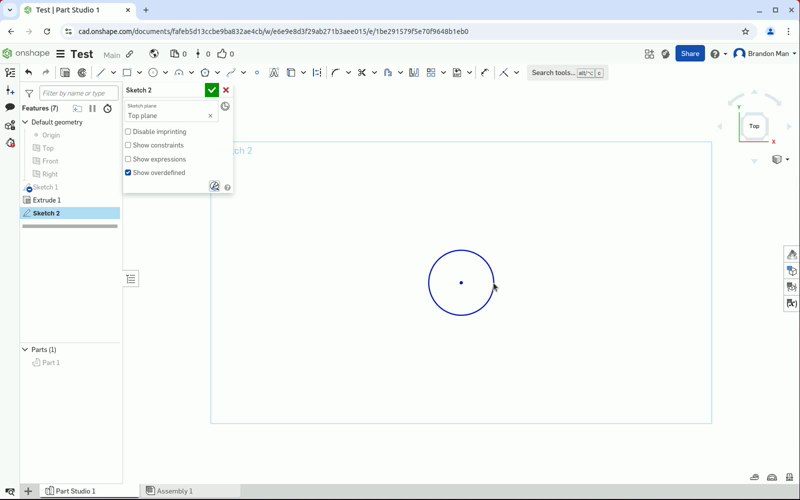
key(c)
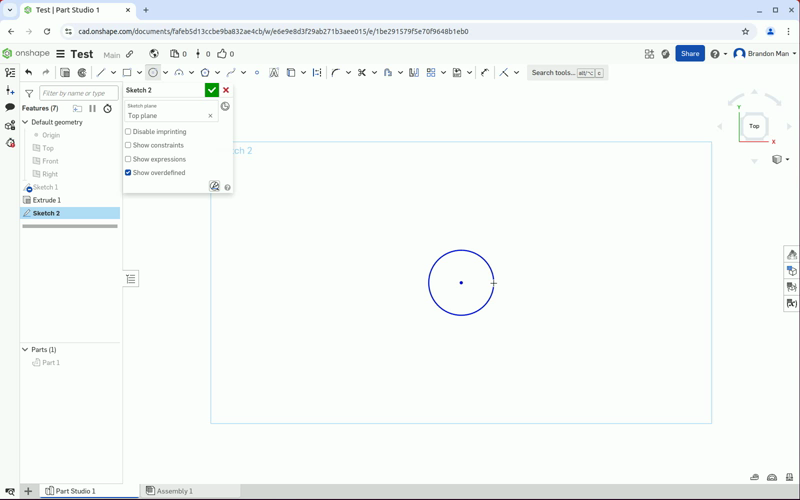
key_down(shift)
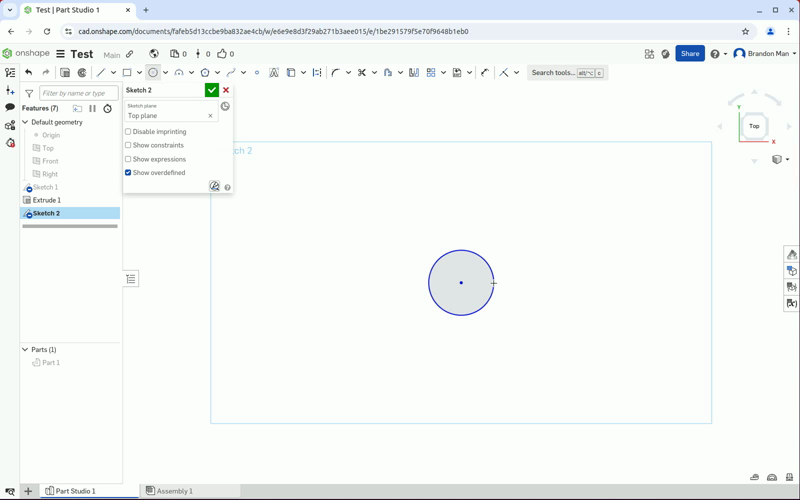
mouse_move(461, 282)
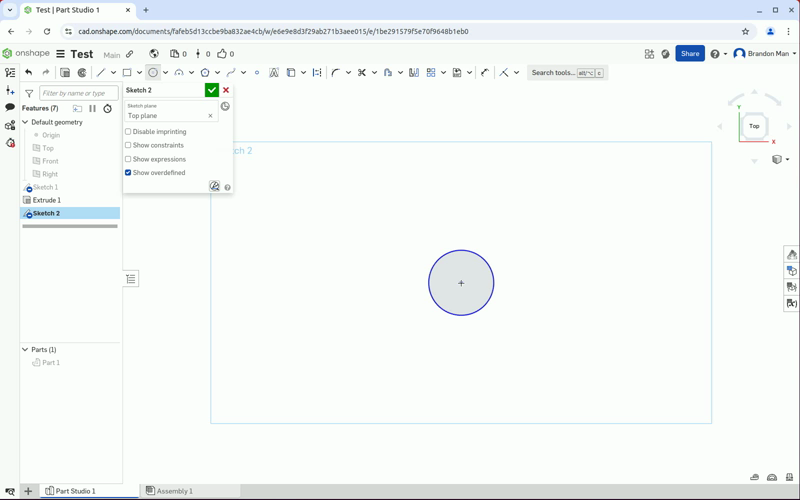
click(461, 282)
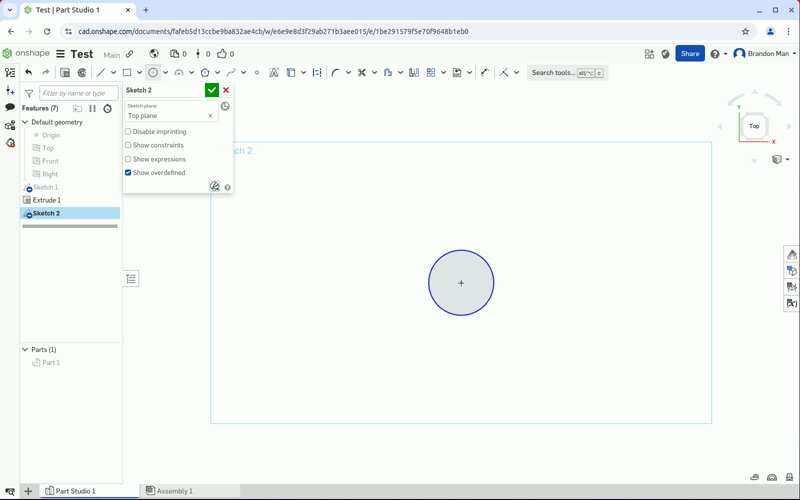
key_up(shift)
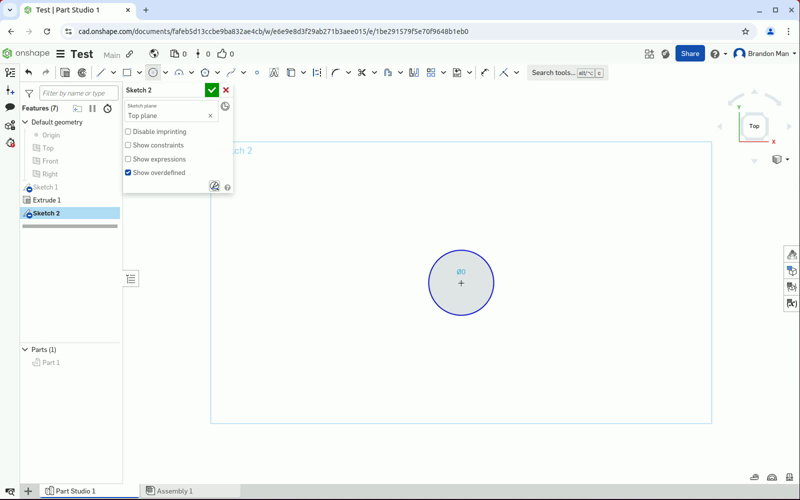
mouse_move(474, 282)
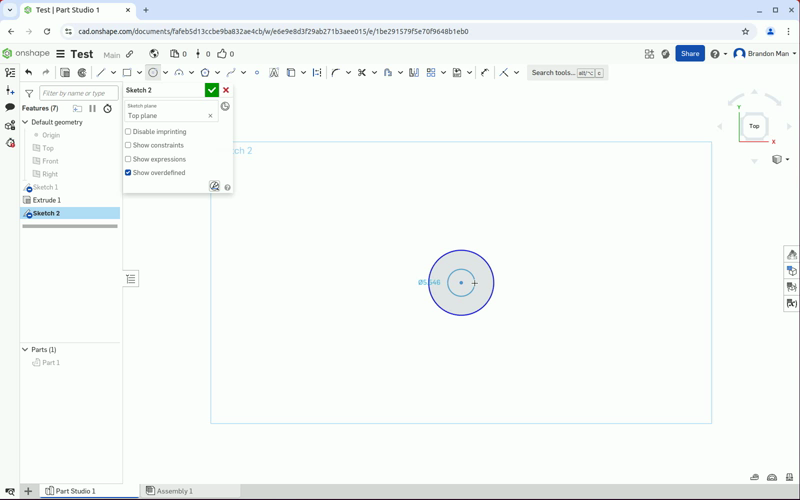
click(474, 282)
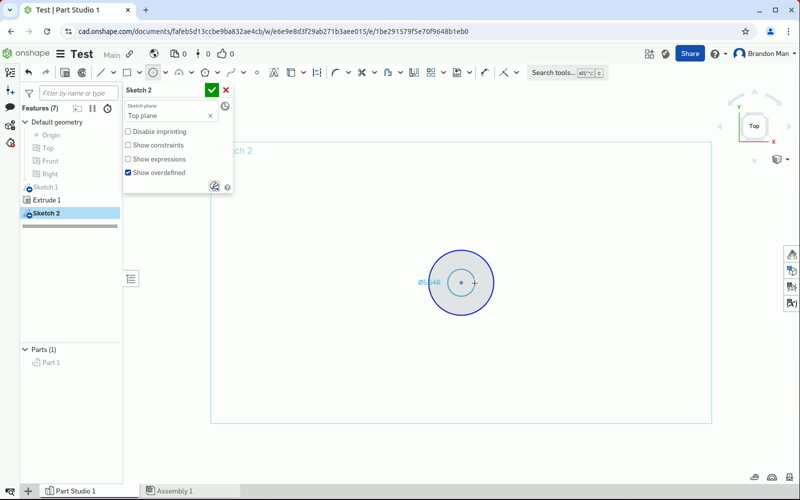
key(esc)
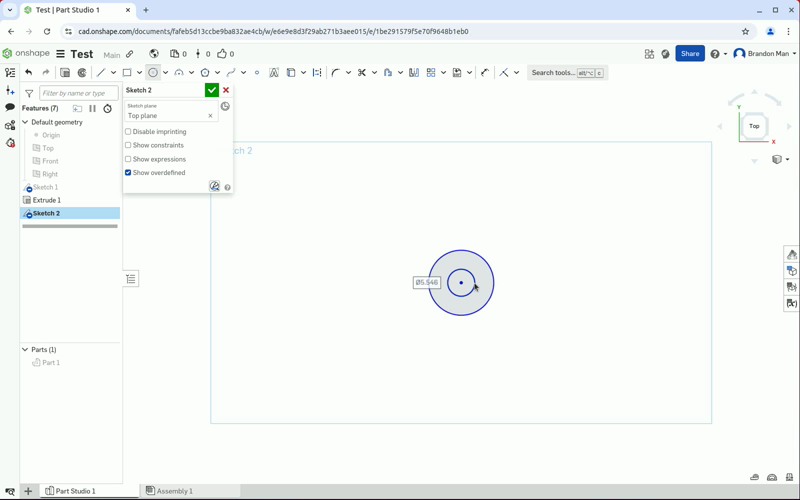
mouse_move(482, 274)
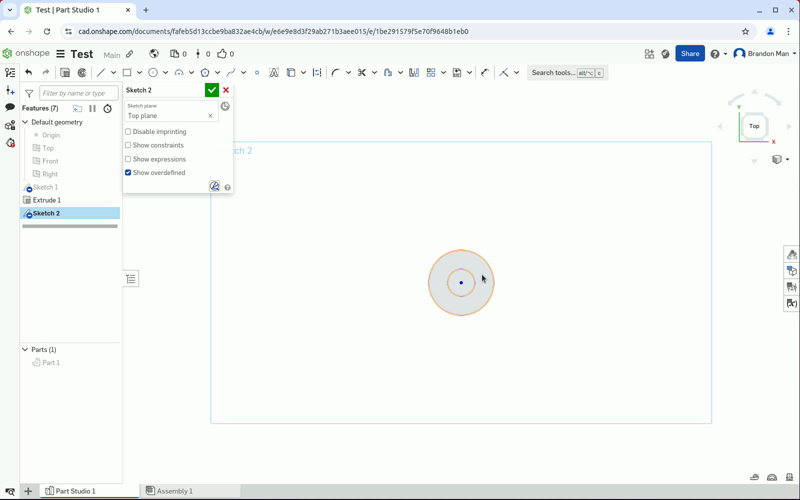
click(482, 274)
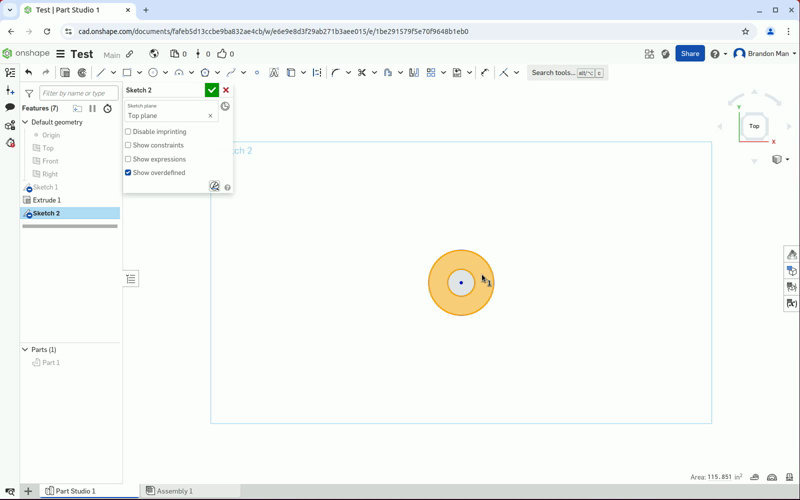
mouse_move(73, 352)
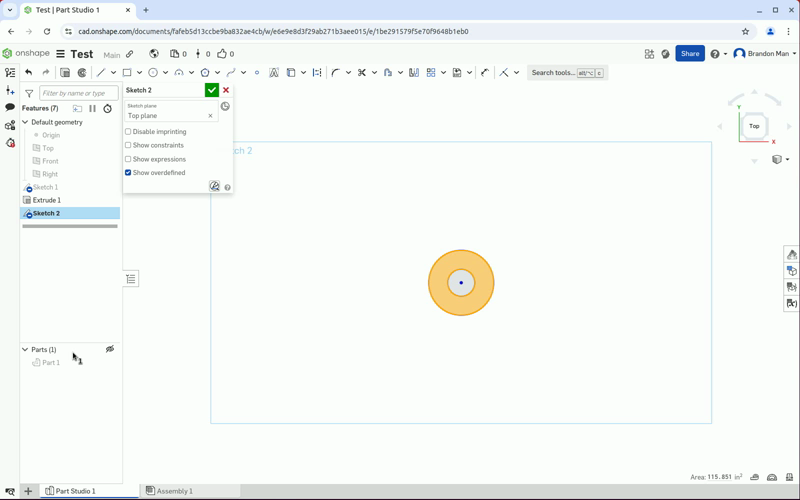
key(shift+y)
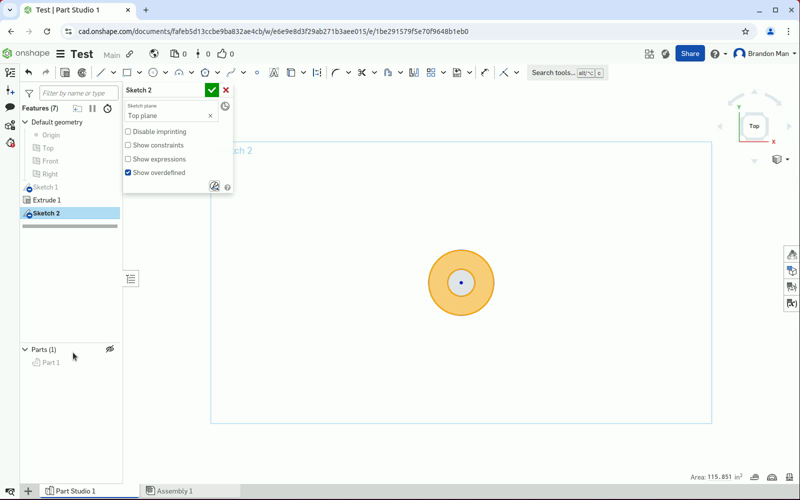
key(shift+e)
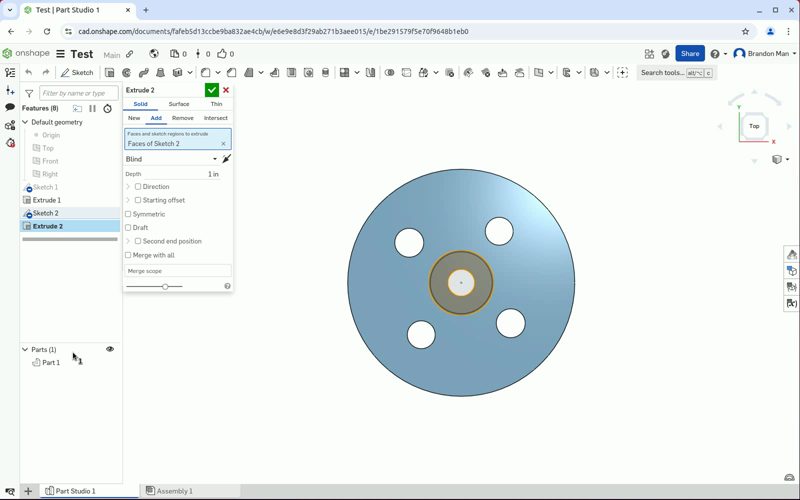
mouse_move(143, 106)
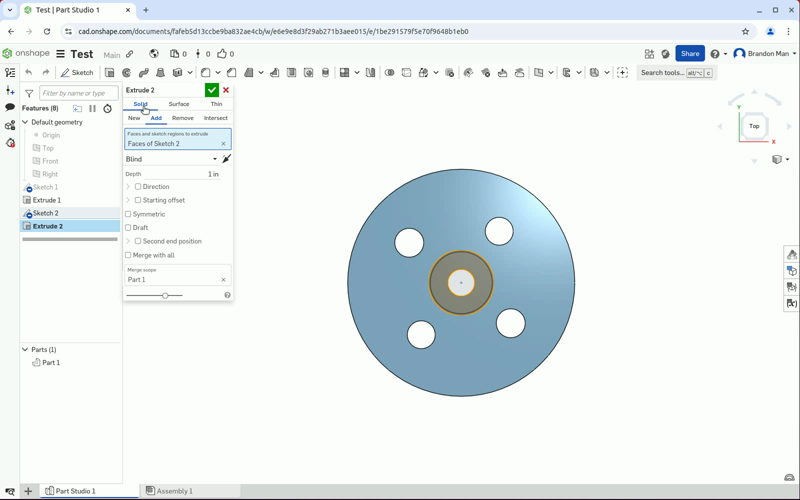
click(143, 106)
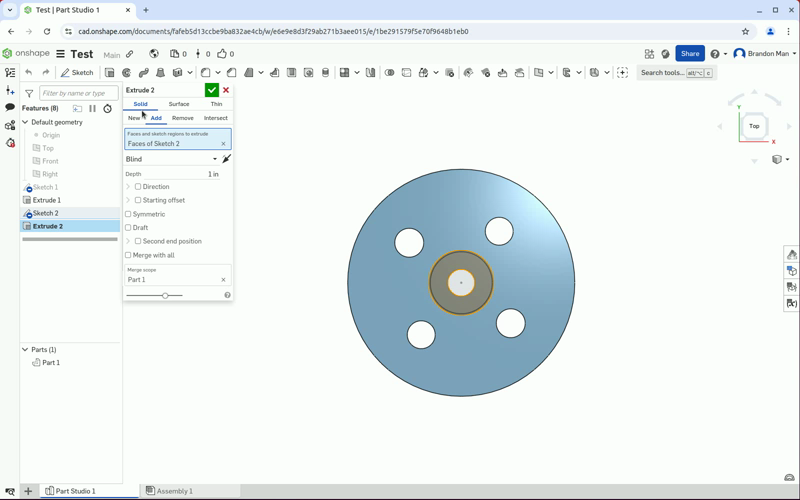
mouse_move(137, 120)
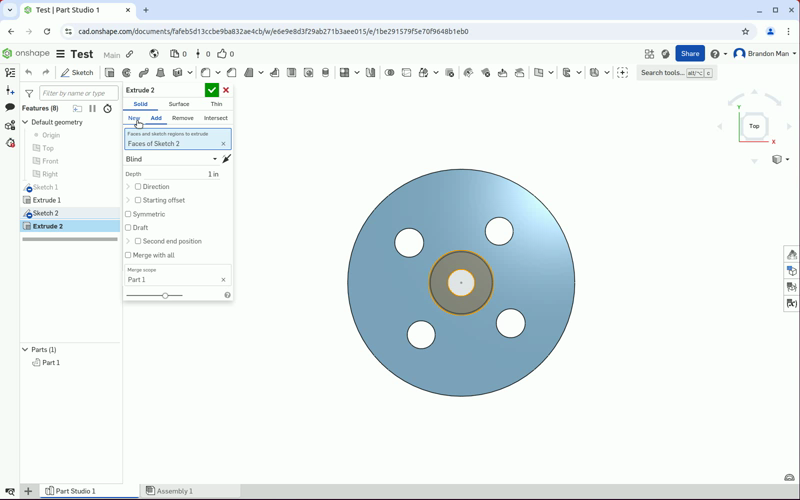
click(137, 120)
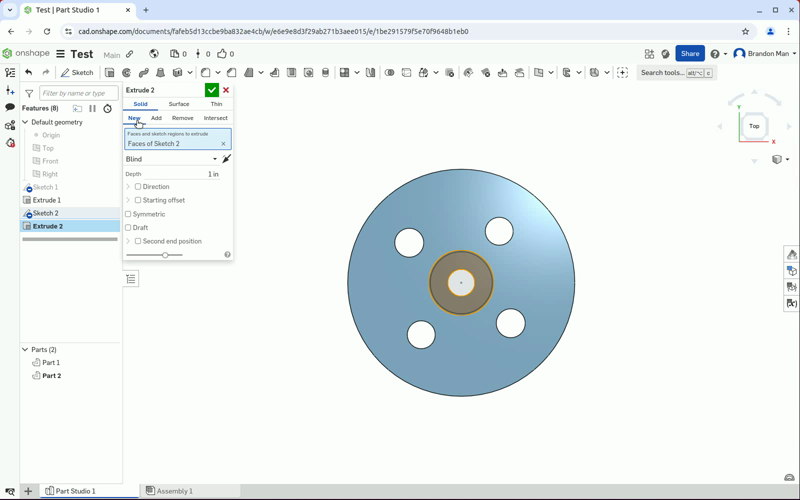
key(tab, 4)
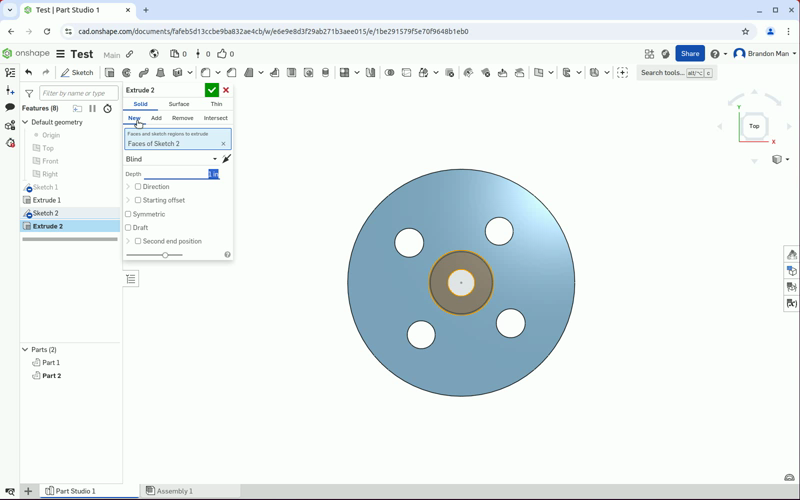
text(12.516)
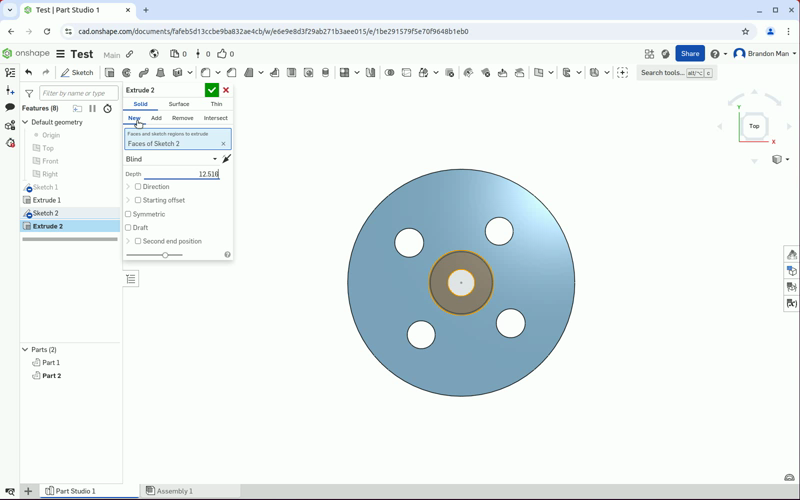
key(tab, 3)
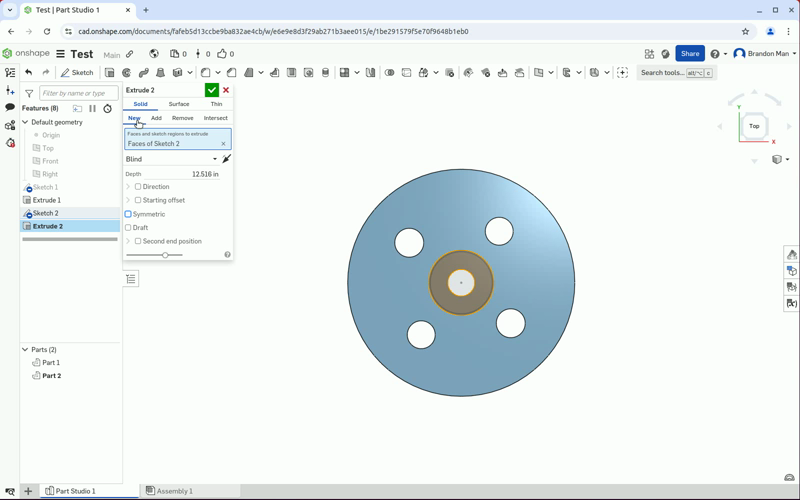
key(space)
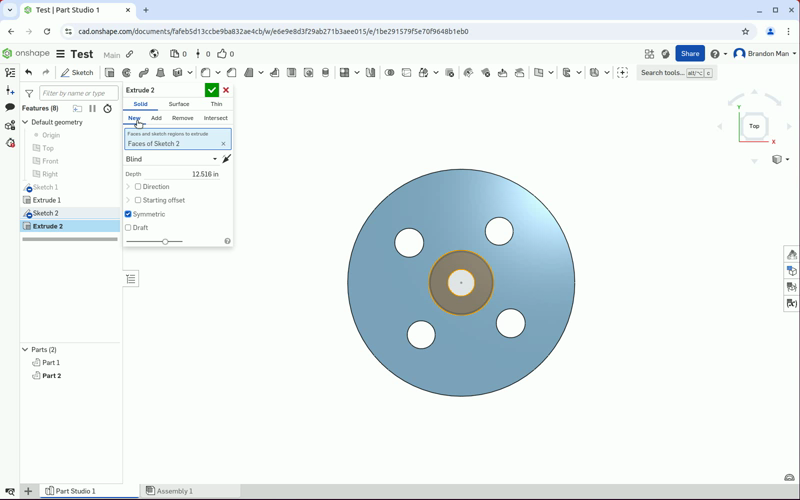
key(enter)
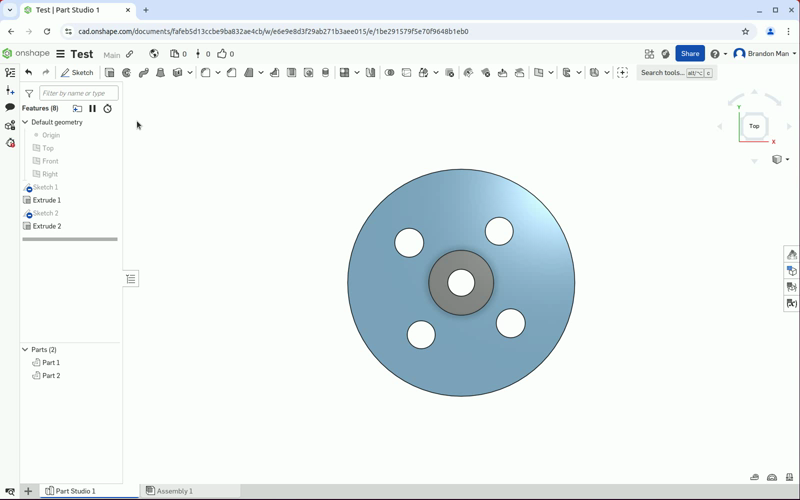
key(shift+h)
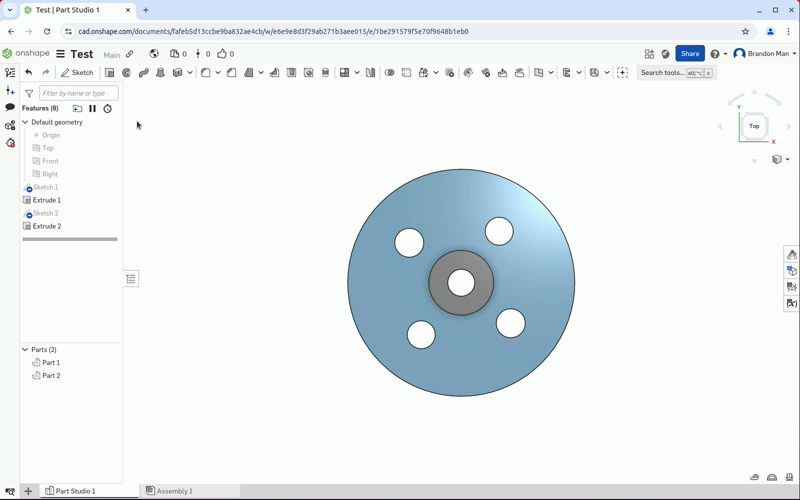
key(shift+h)
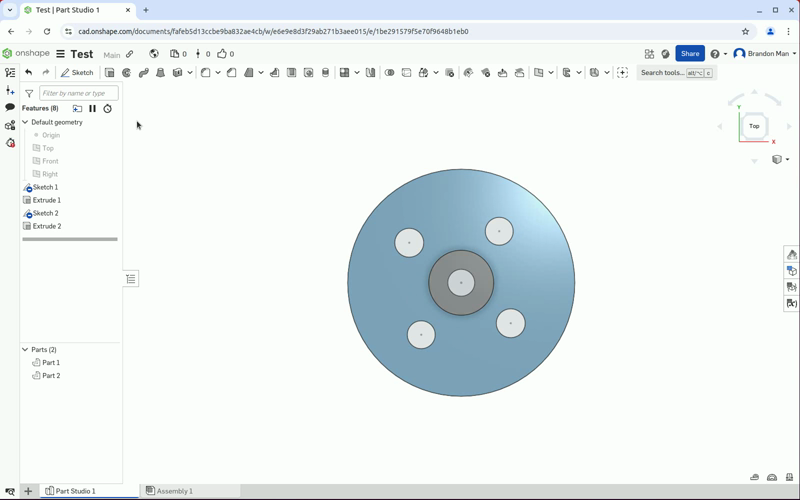
key(shift+7)
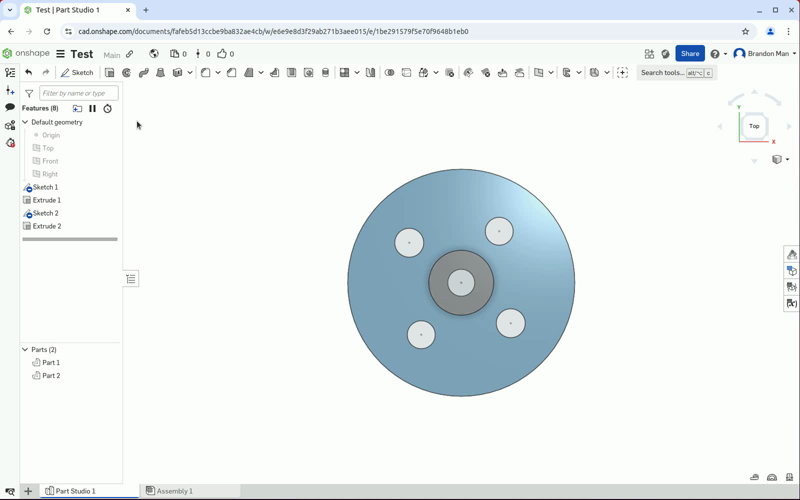
key(up, 3)
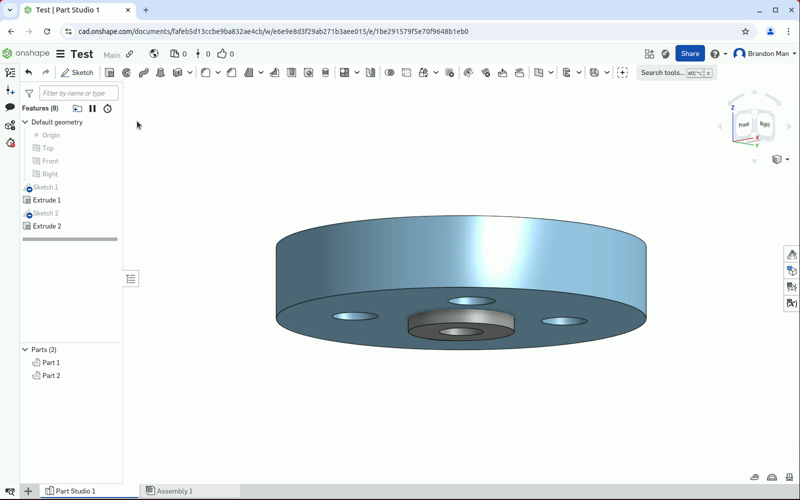
key(left, 3)
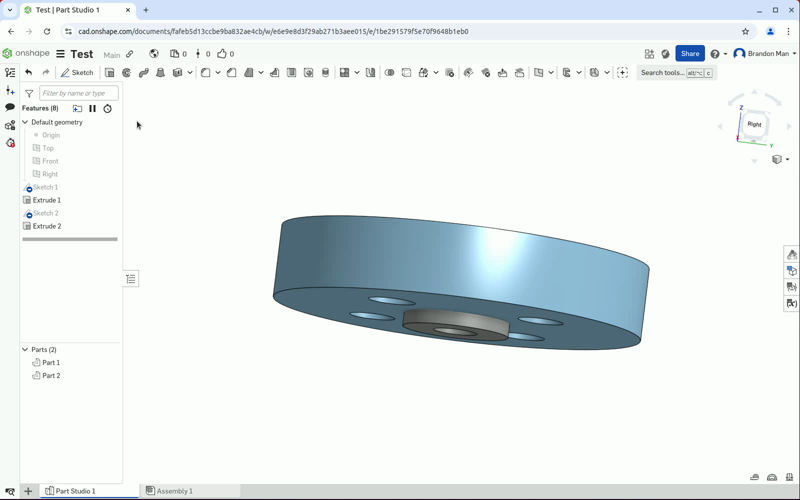
key(right, 3)
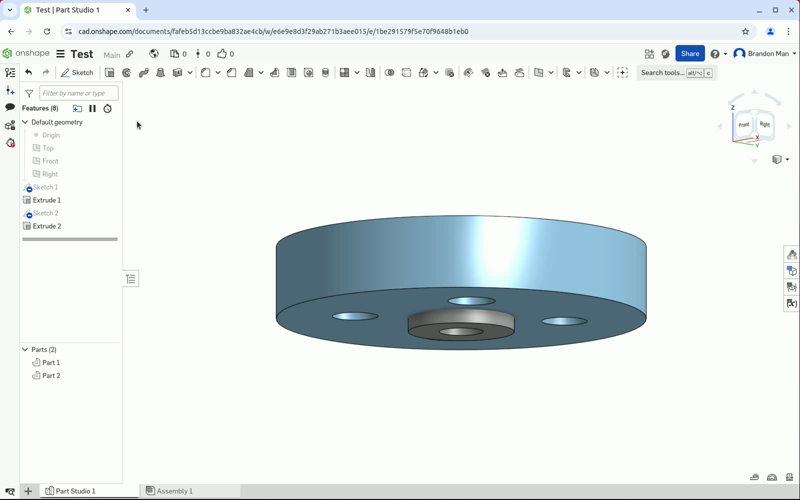
key(down, 3)
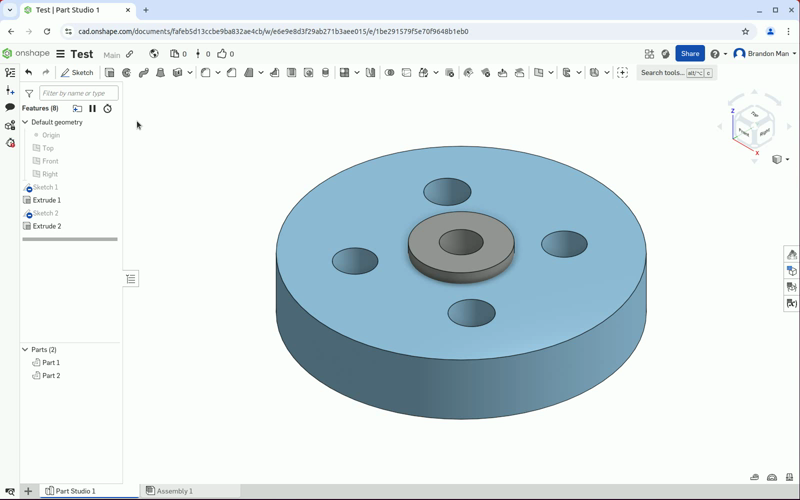
mouse_move(73, 189)
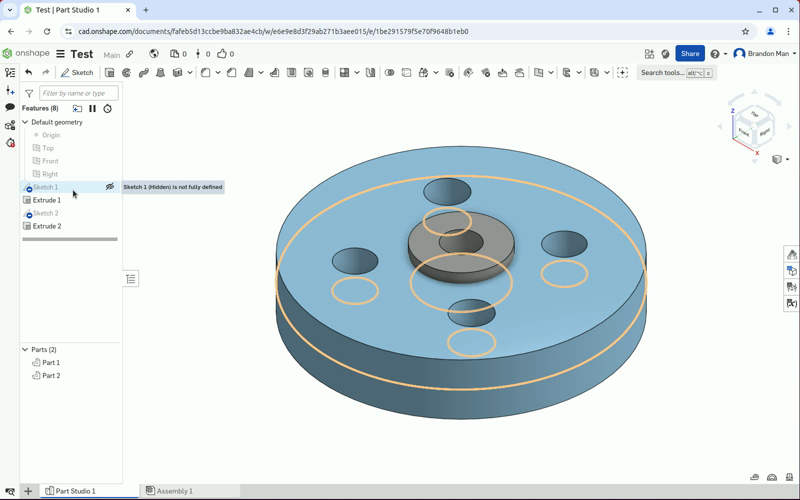
click(73, 189)